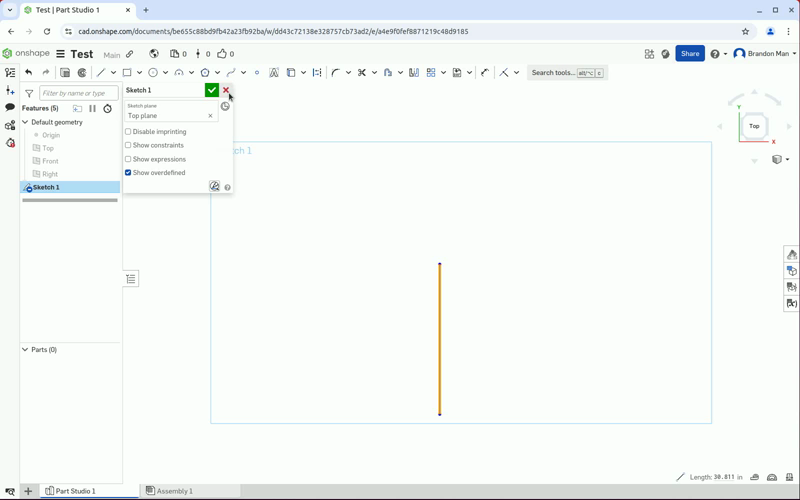
key(shift+h)
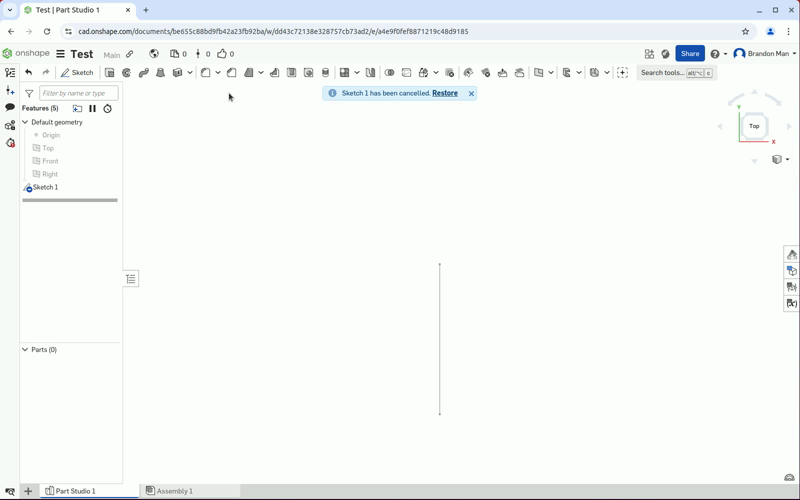
mouse_move(73, 352)
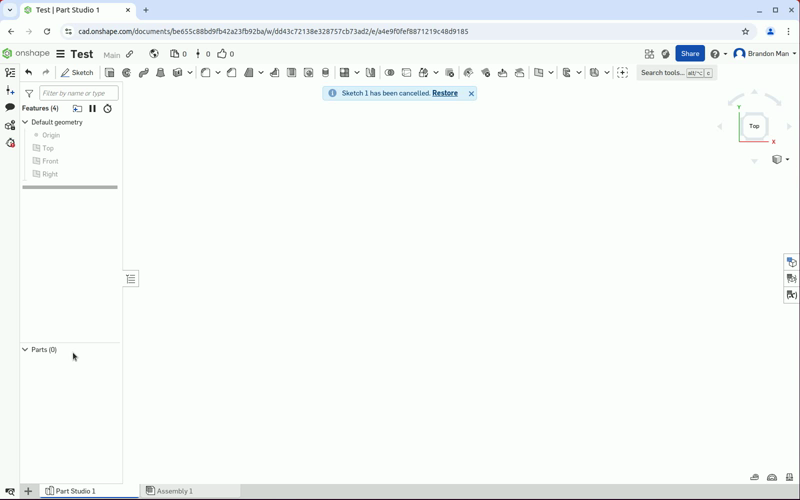
key(y)
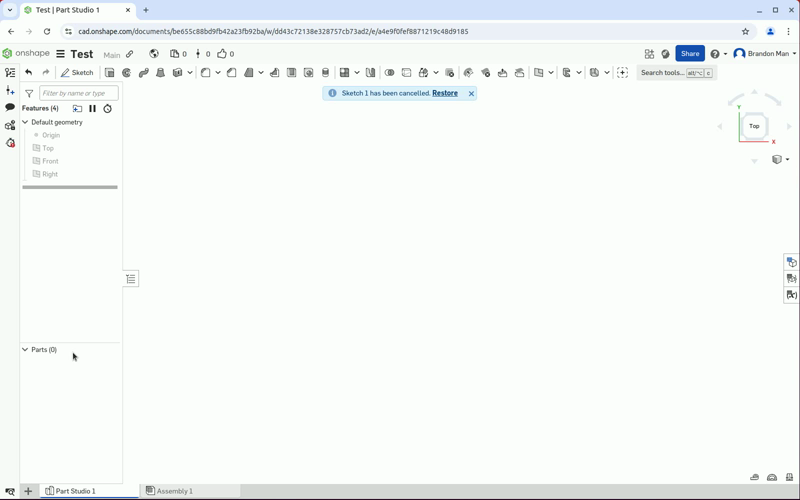
key(shift+p)
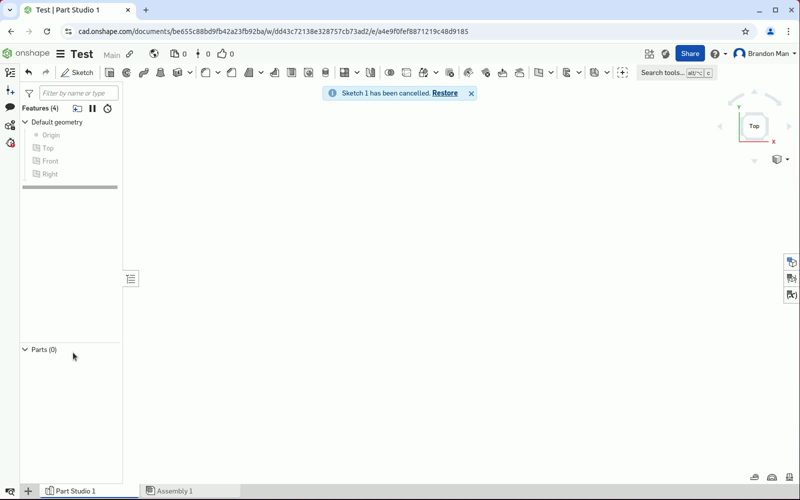
key(space)
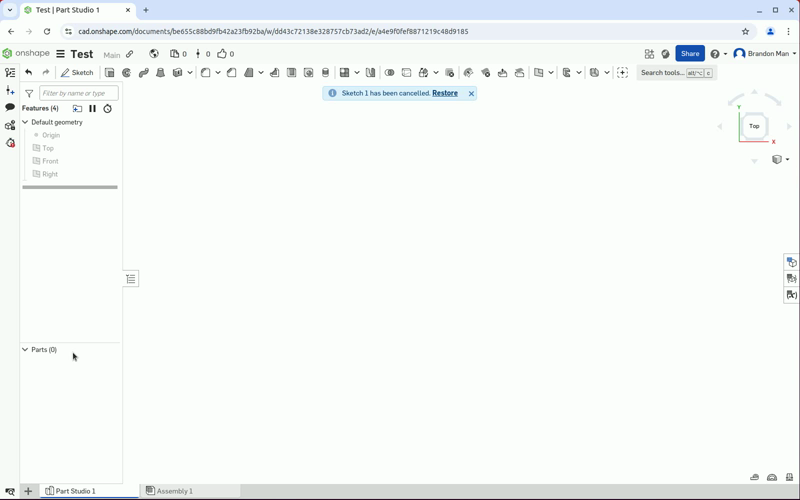
key_down(shift)
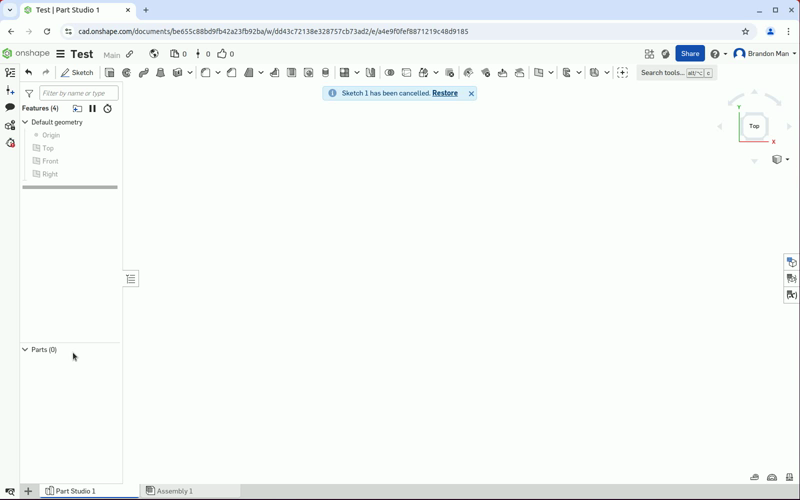
key(up)
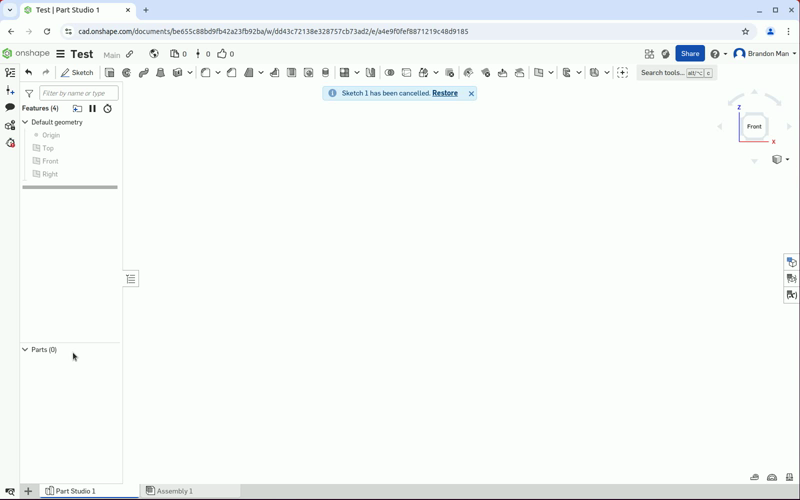
key_up(shift)
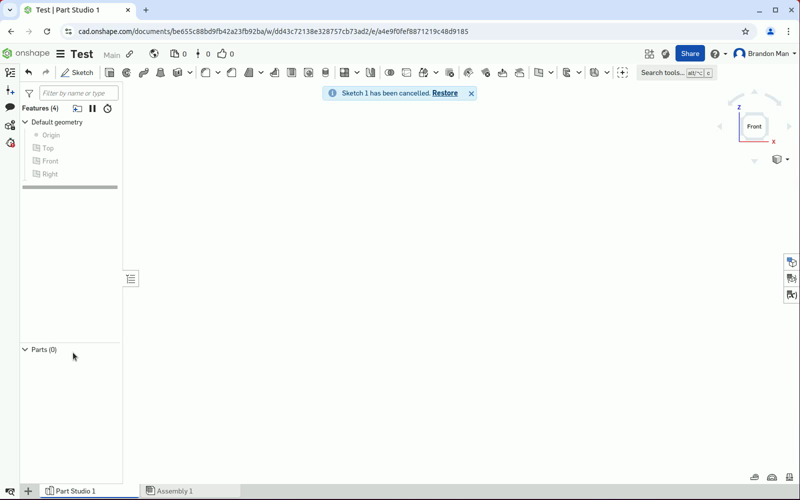
mouse_move(73, 352)
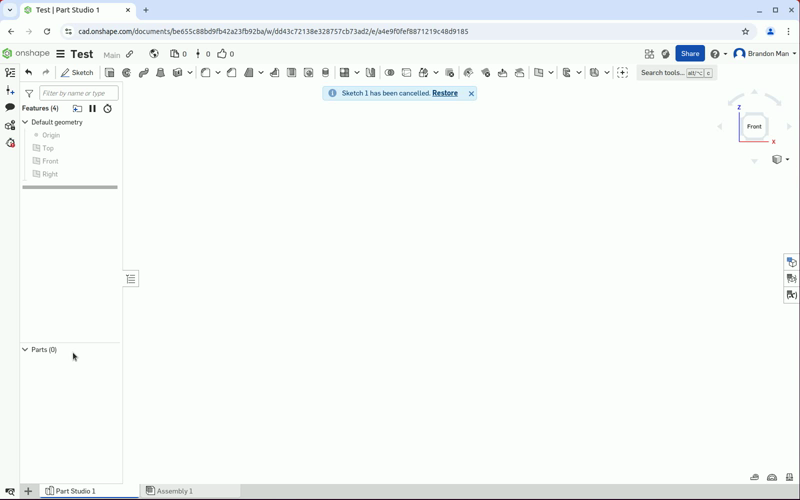
key(shift+y)
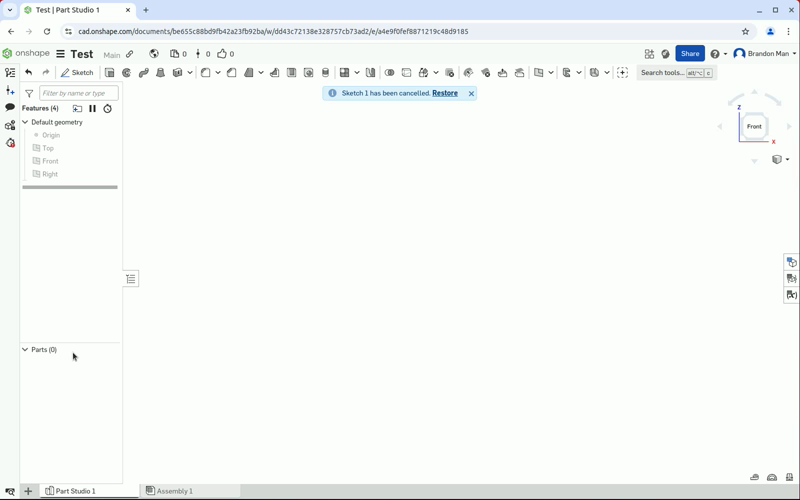
key(shift+s)
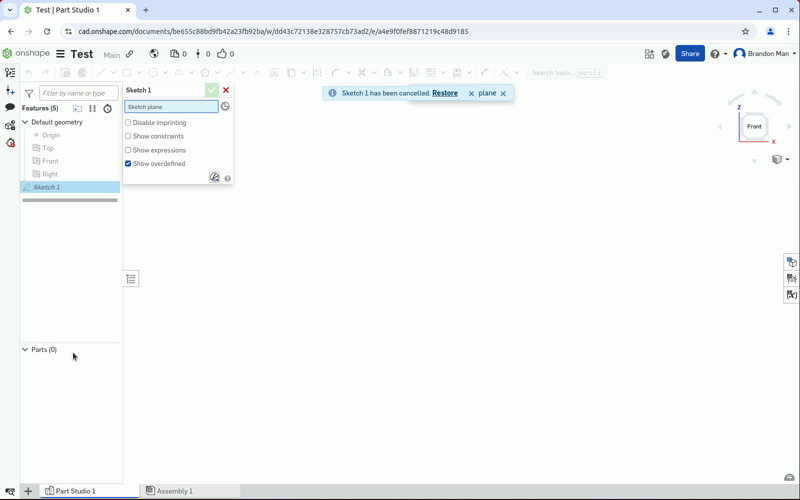
mouse_move(73, 163)
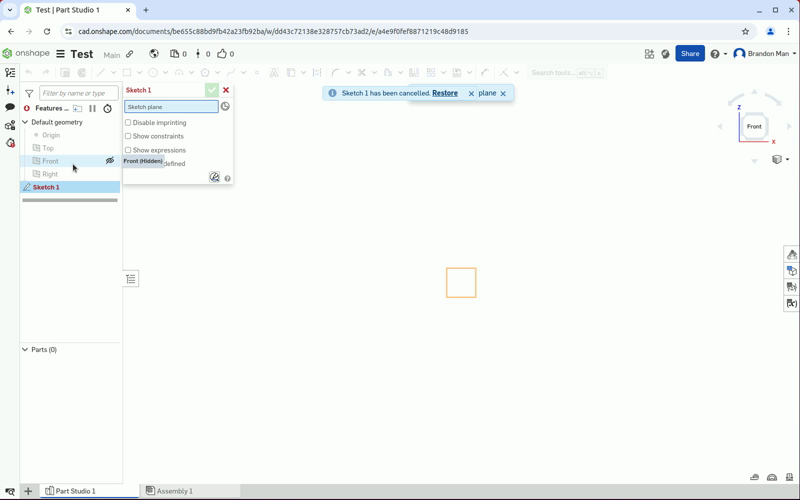
click(73, 163)
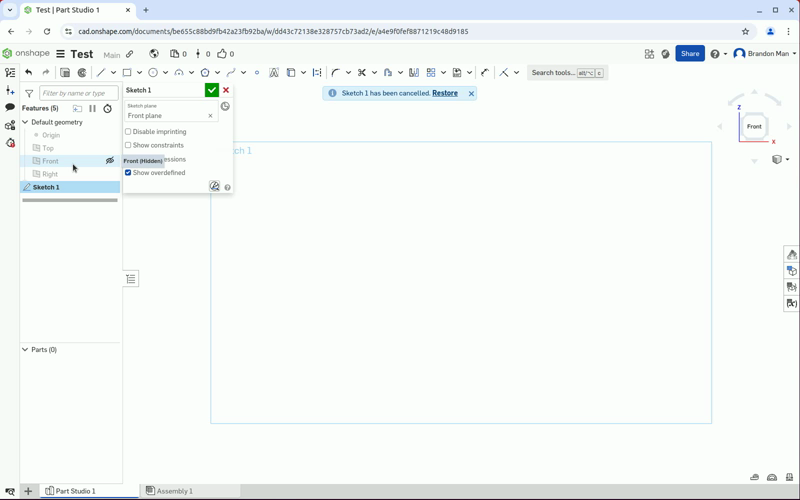
mouse_move(73, 352)
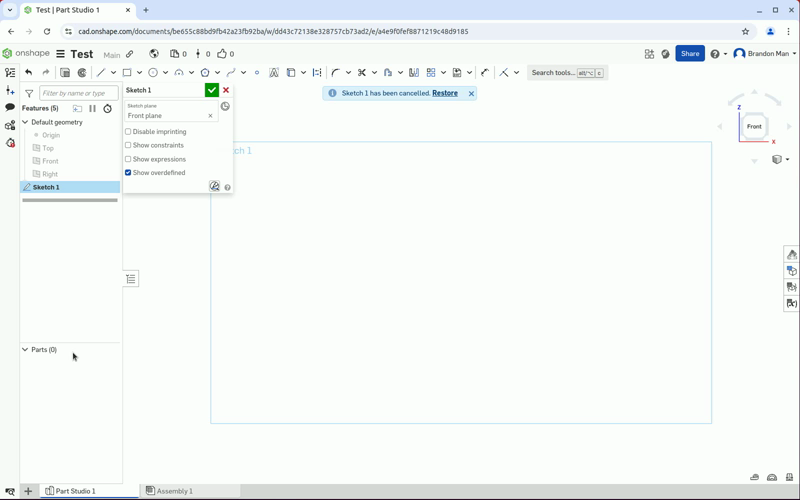
key(y)
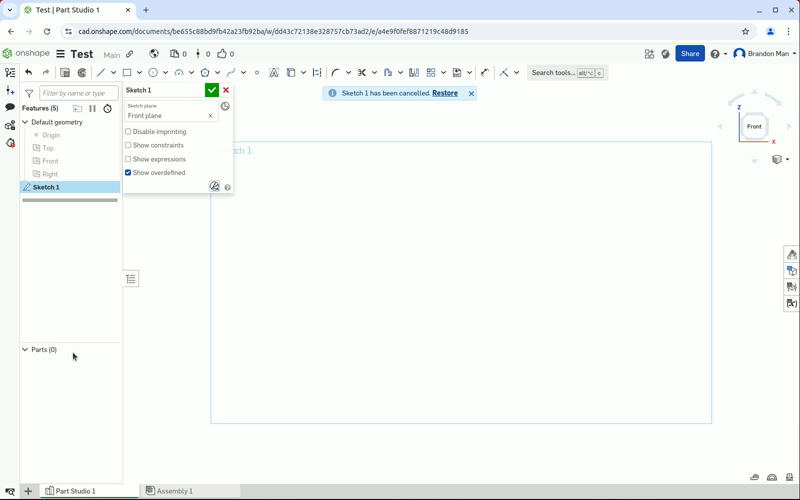
key(l)
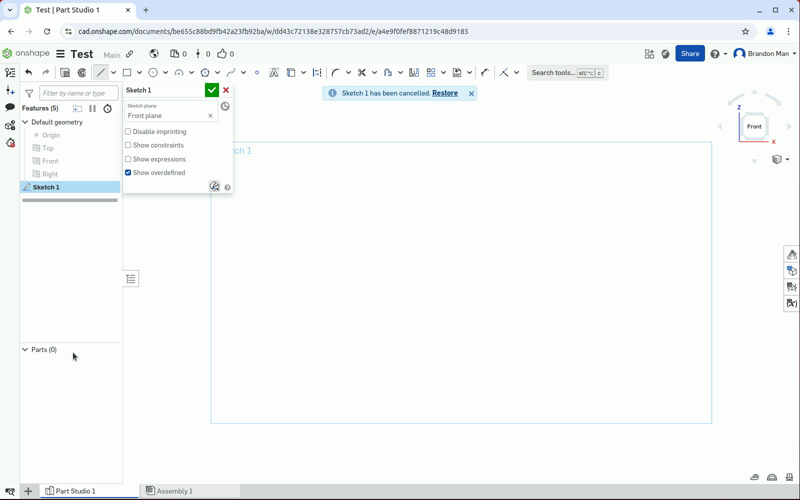
key_down(shift)
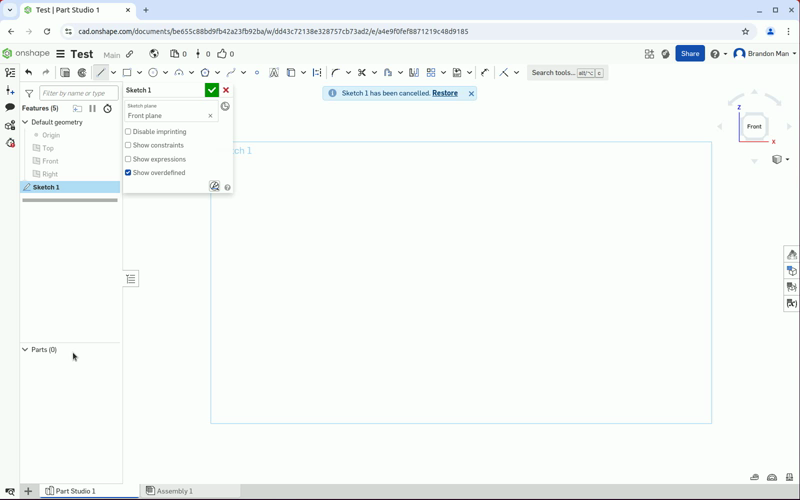
mouse_move(382, 282)
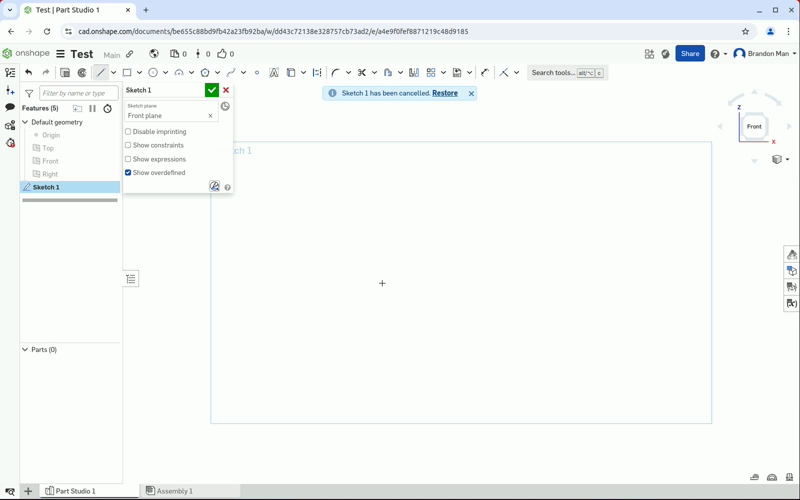
click(382, 282)
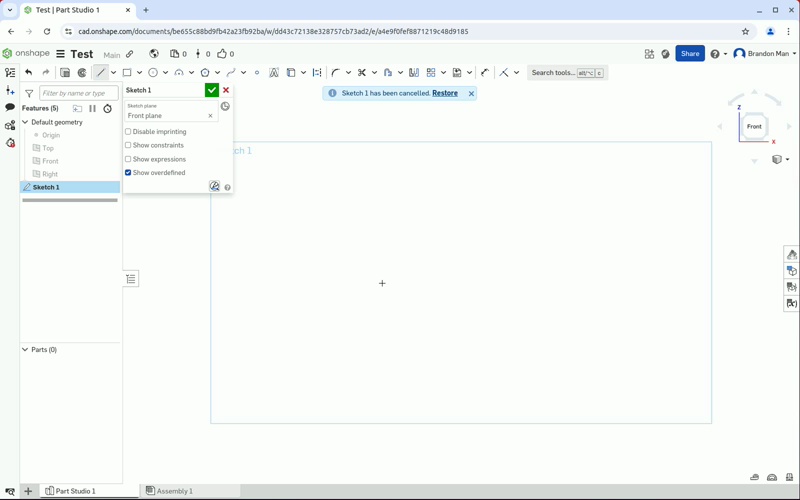
key_up(shift)
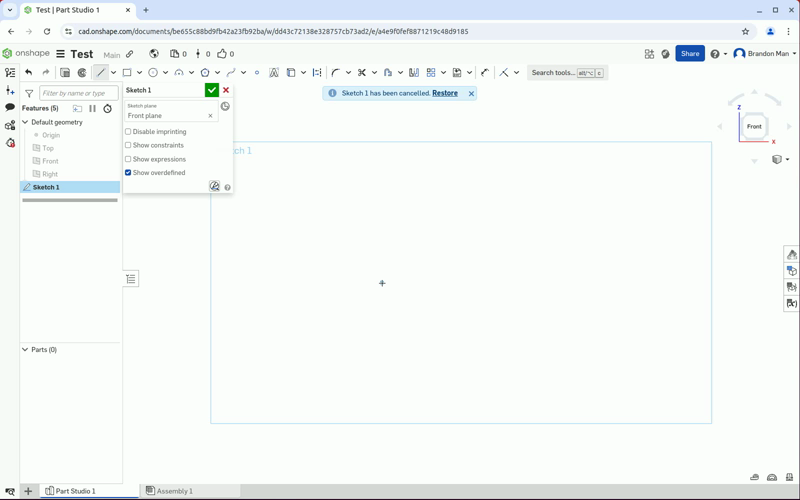
key_down(shift)
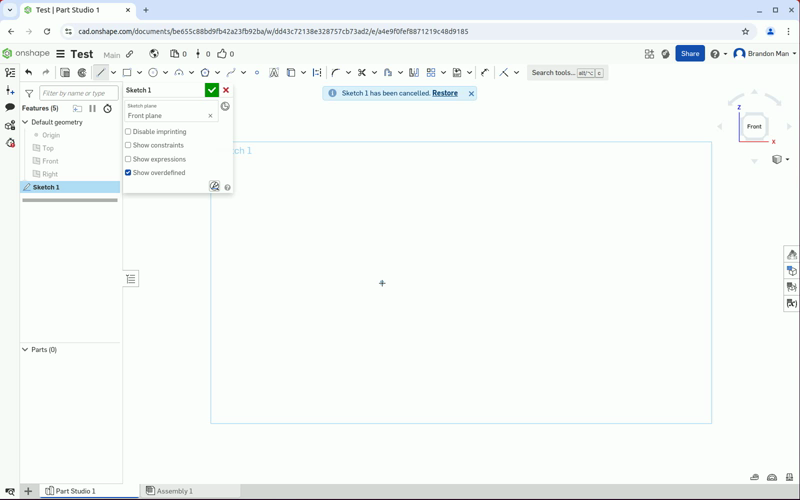
mouse_move(461, 282)
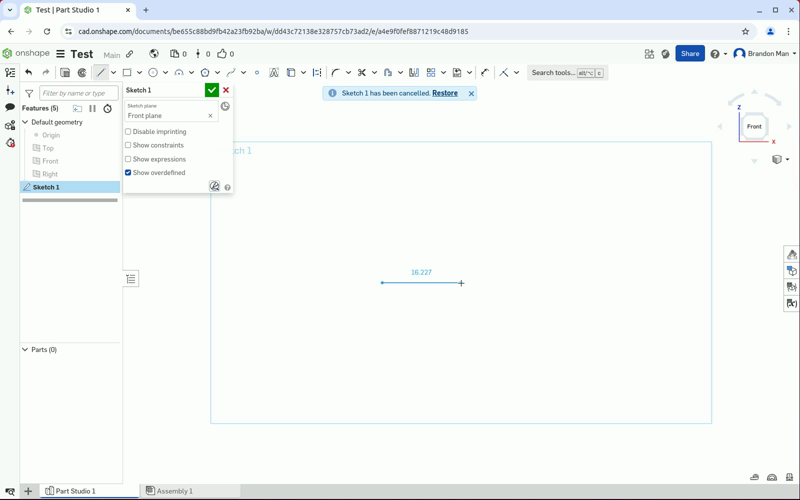
click(461, 282)
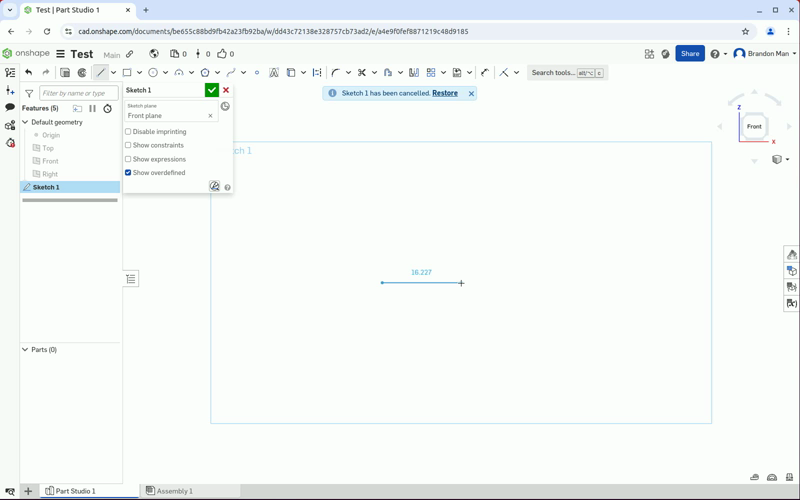
key_up(shift)
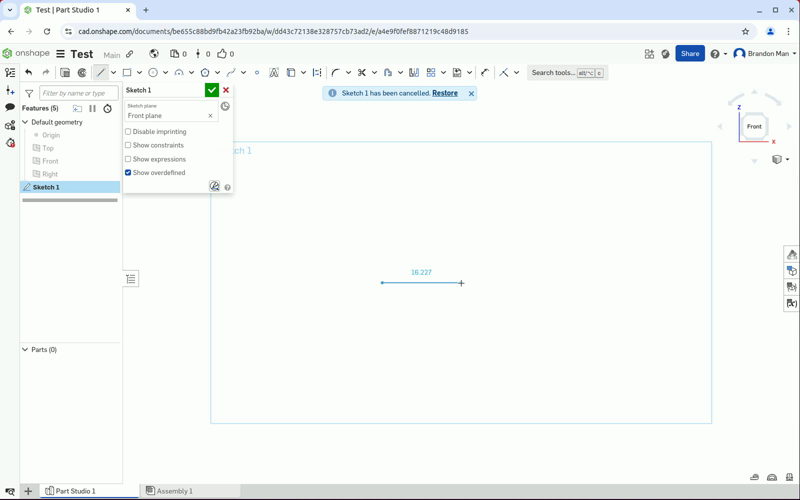
key_down(shift)
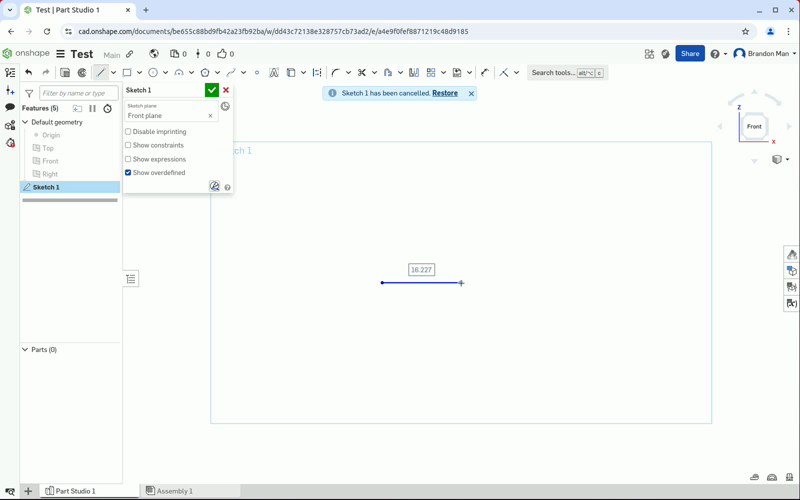
mouse_move(461, 209)
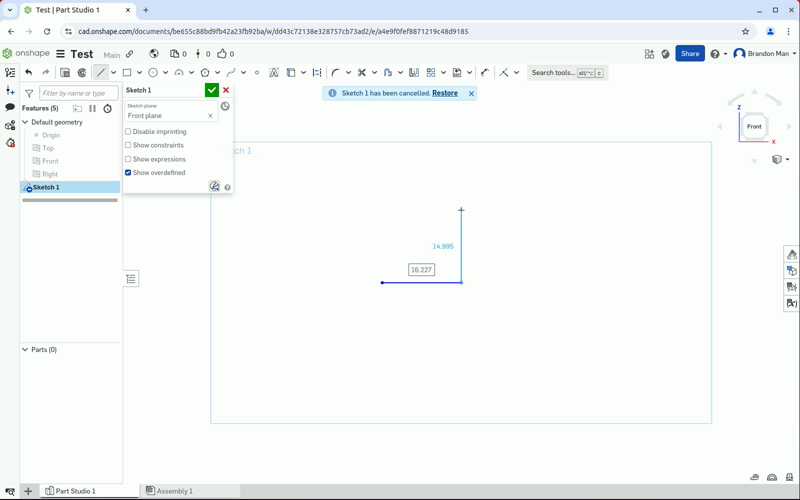
click(461, 209)
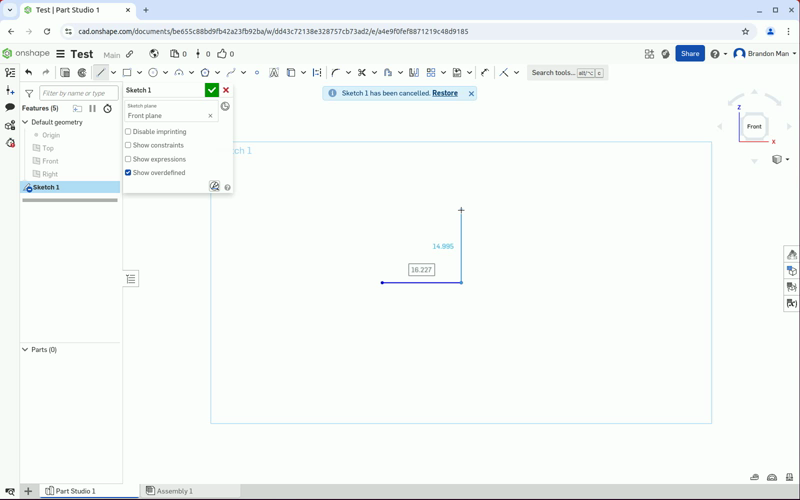
key_up(shift)
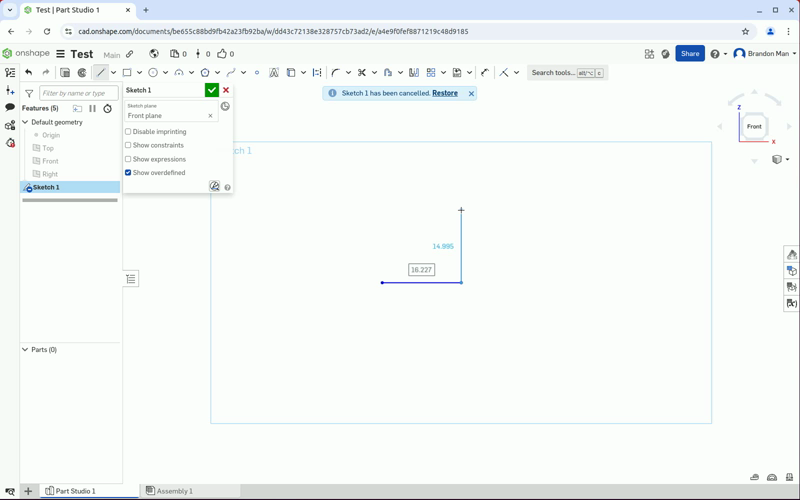
key_down(shift)
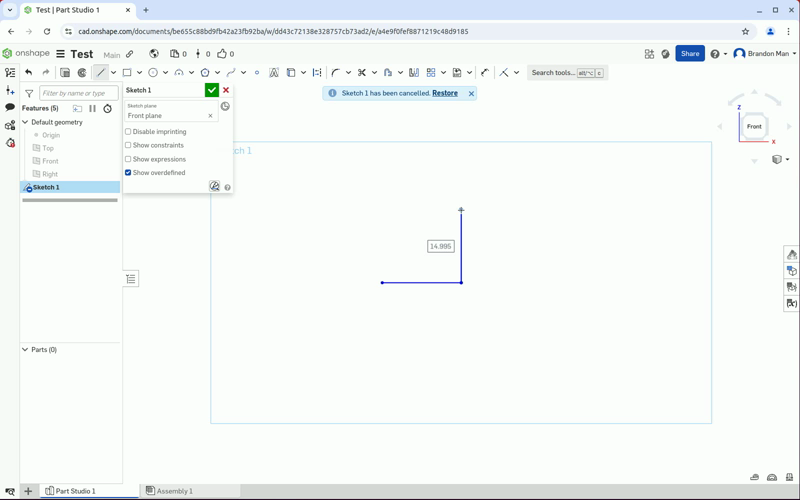
mouse_move(382, 209)
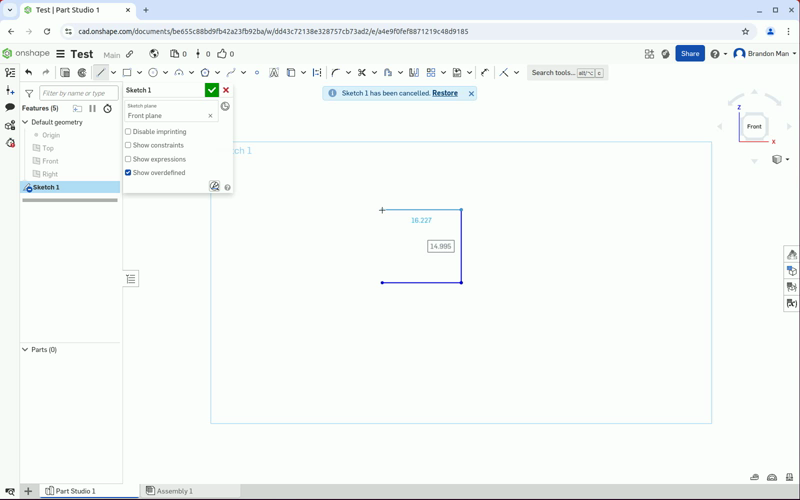
click(382, 209)
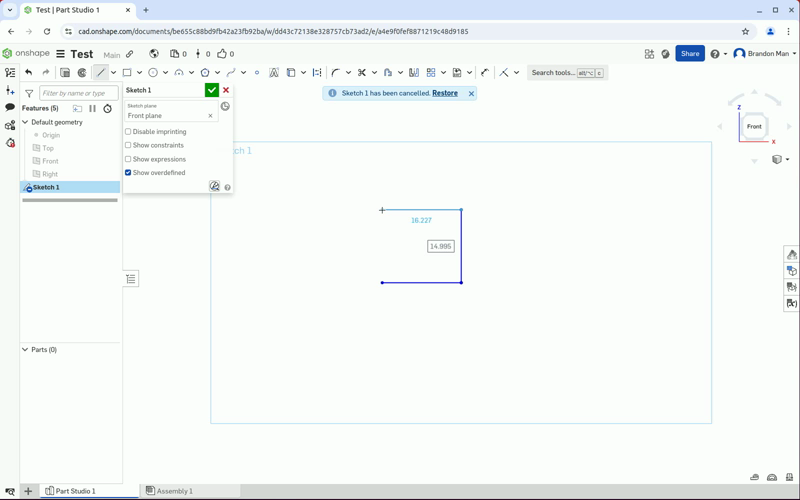
key_up(shift)
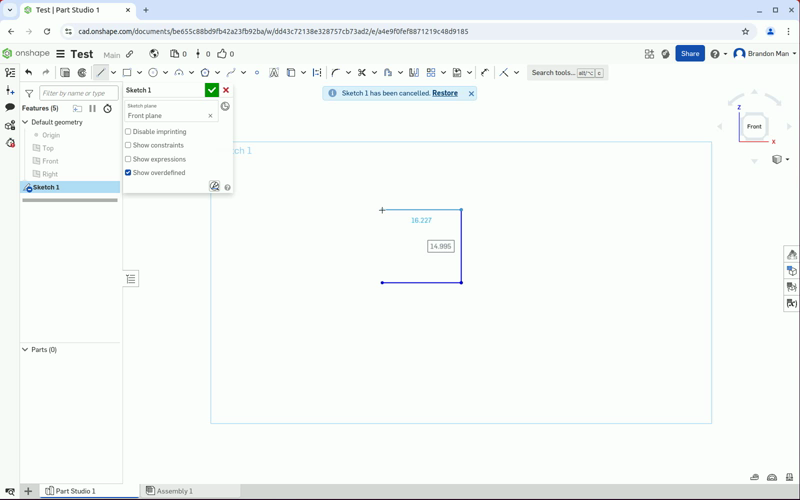
key_down(shift)
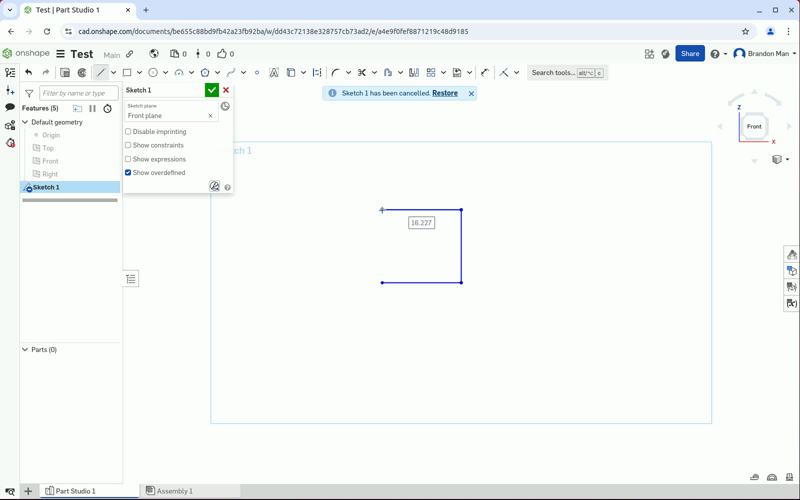
mouse_move(382, 282)
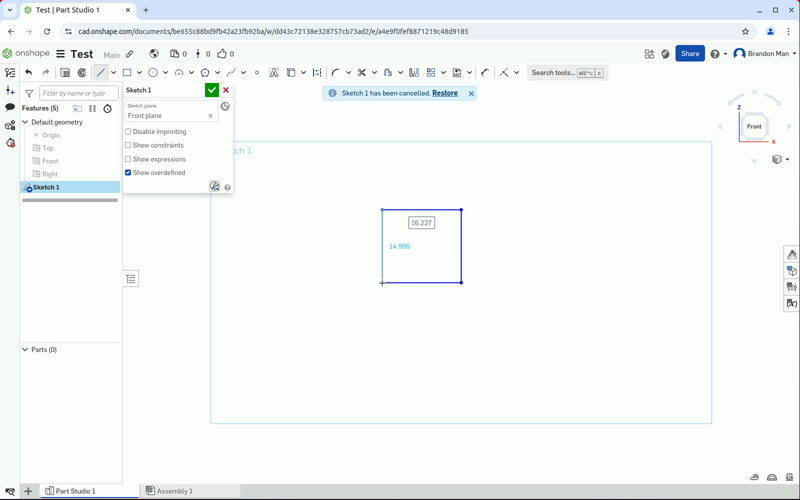
key_up(shift)
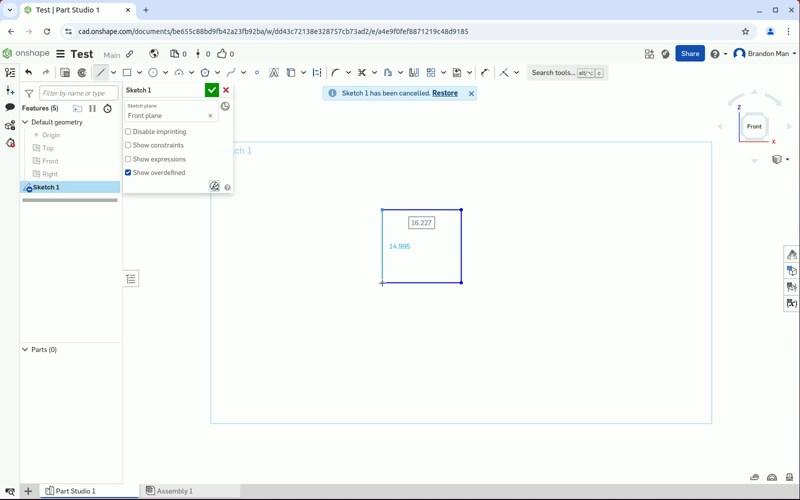
click(382, 282)
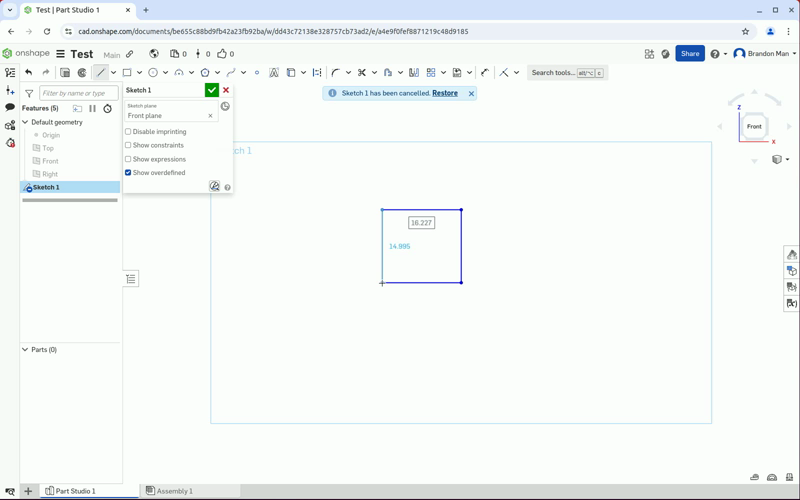
key(esc)
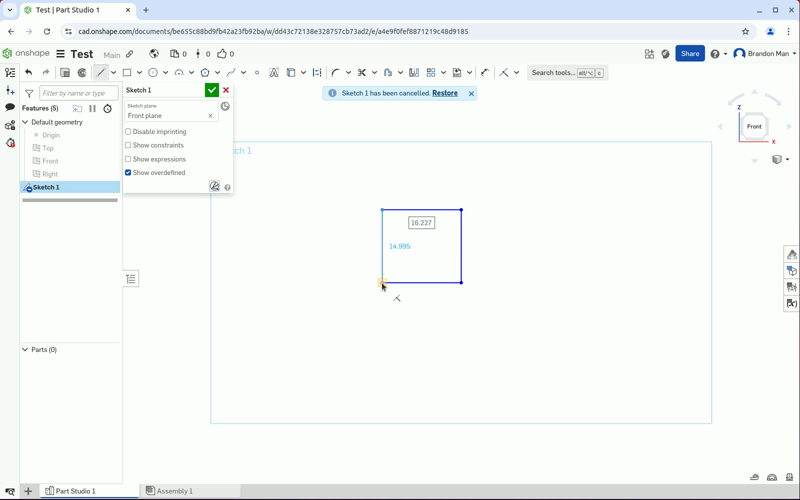
mouse_move(438, 214)
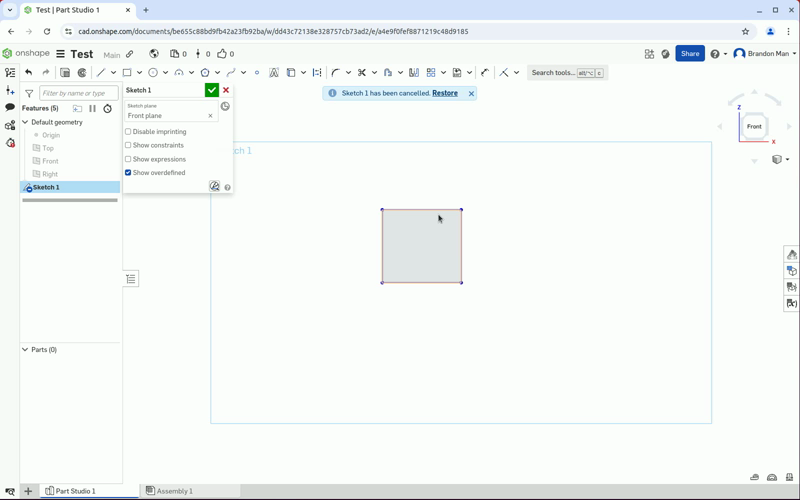
click(438, 214)
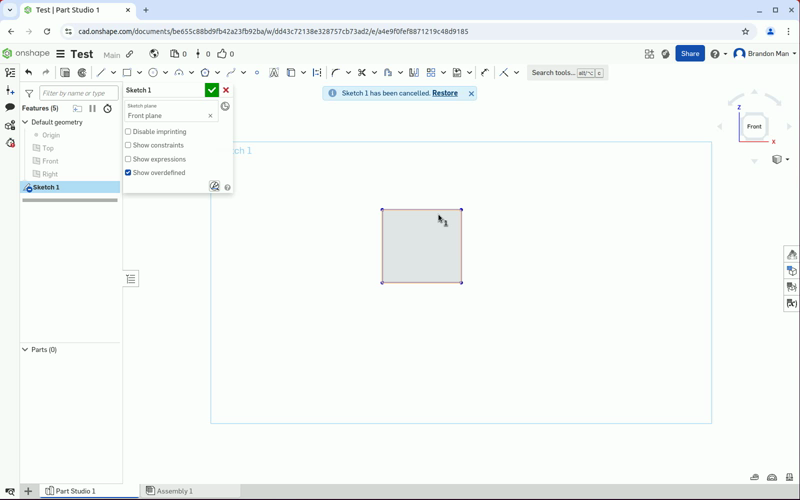
mouse_move(73, 352)
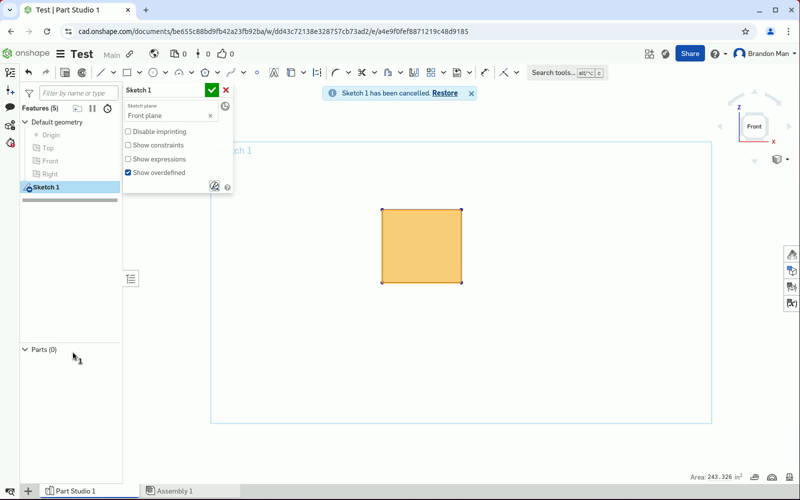
key(shift+y)
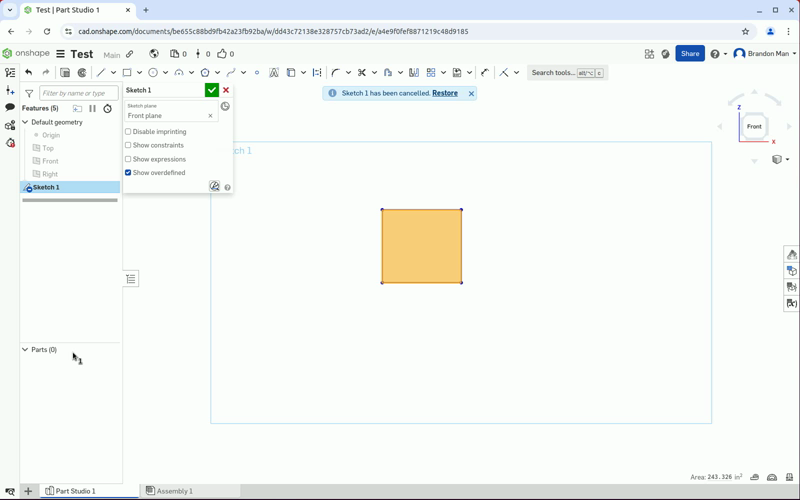
key(shift+e)
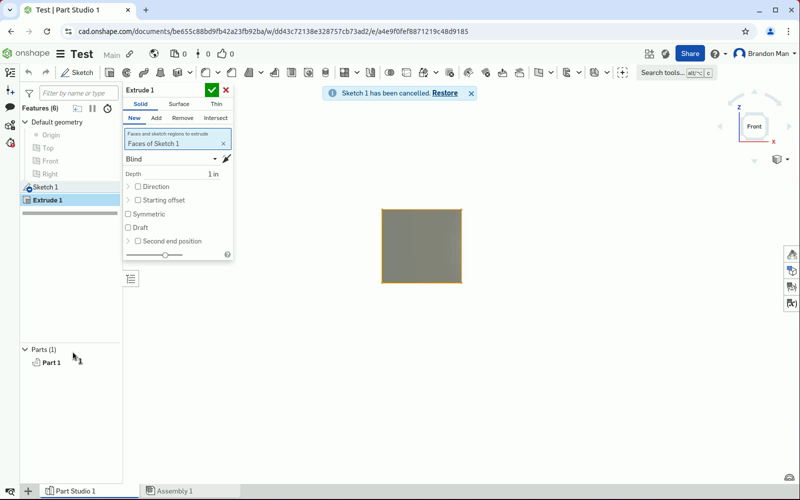
mouse_move(143, 106)
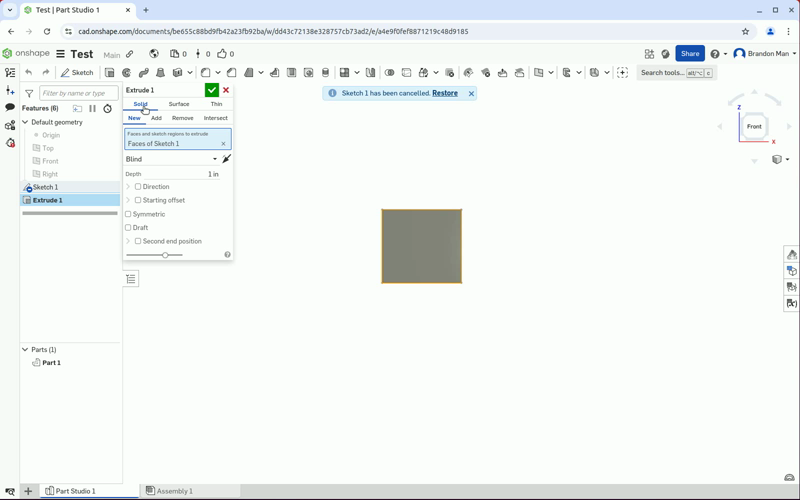
click(143, 106)
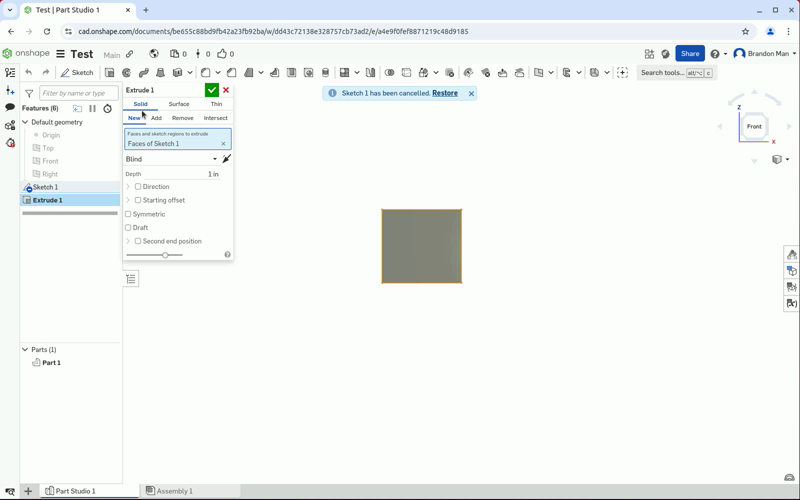
mouse_move(137, 120)
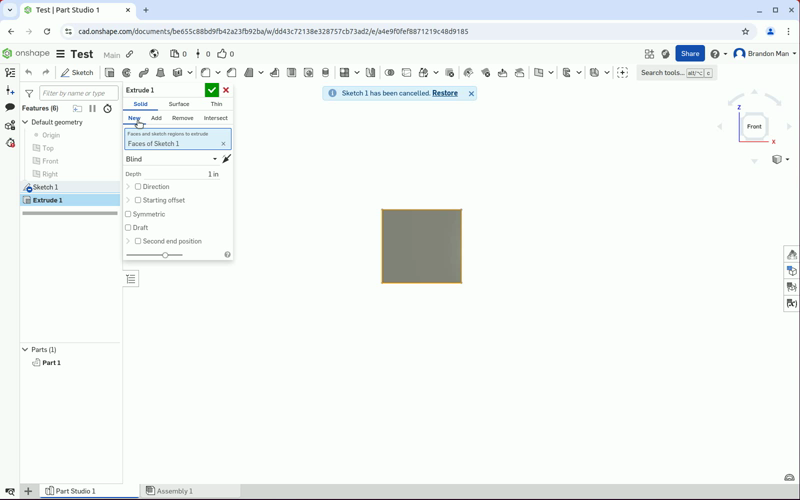
click(137, 120)
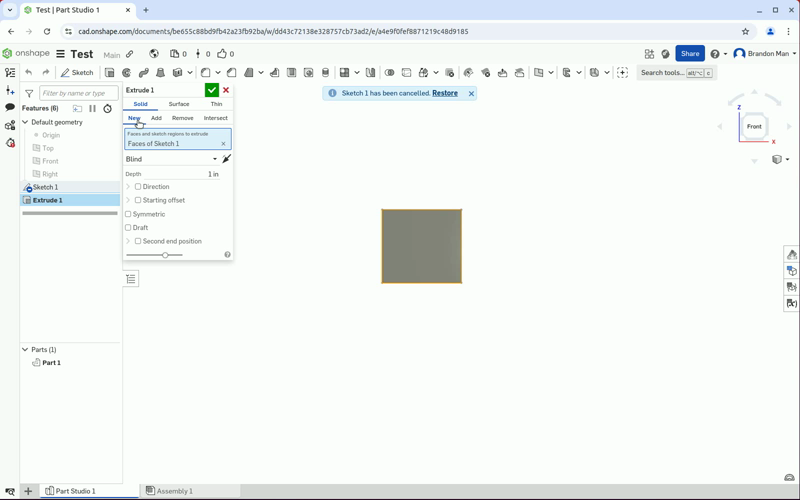
key(tab, 4)
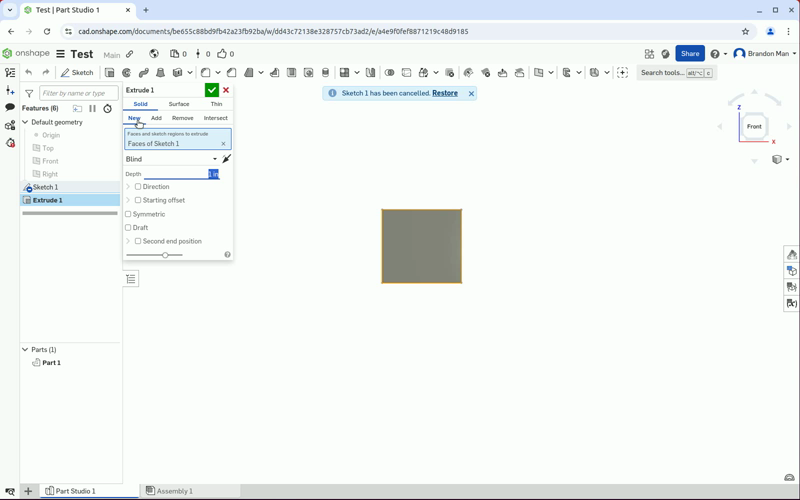
text(-23.108)
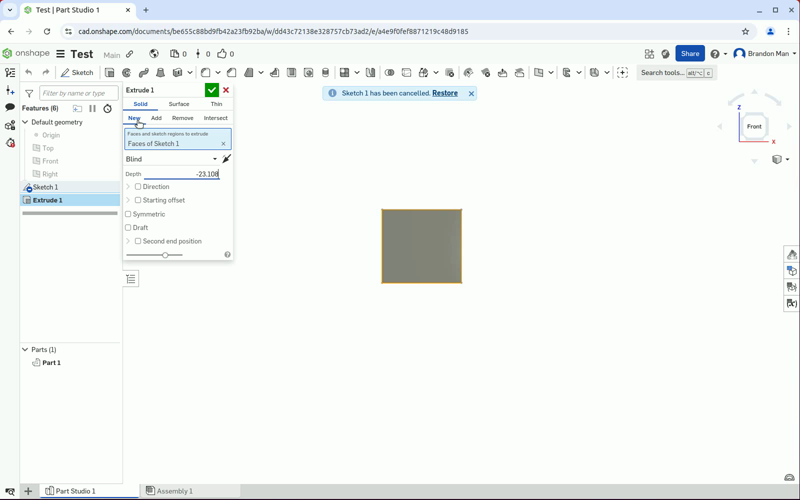
key(enter)
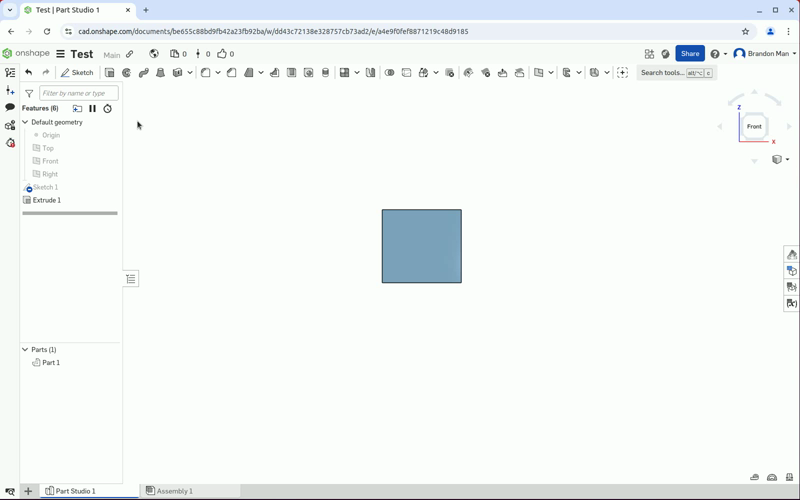
key(shift+h)
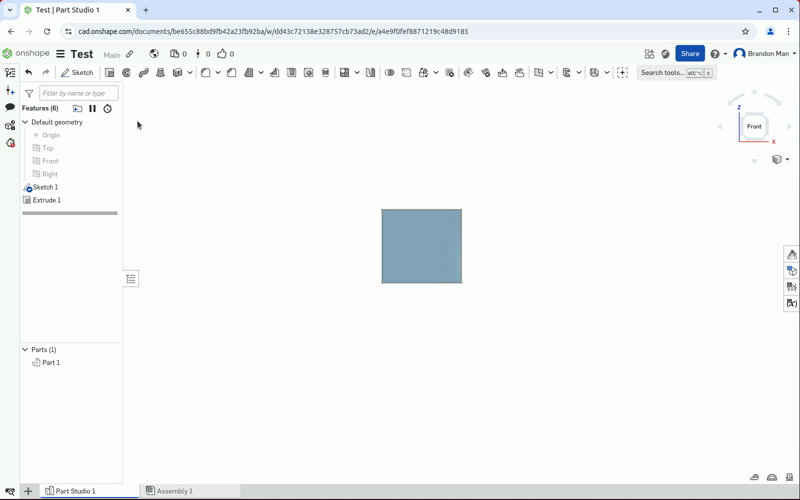
key(shift+h)
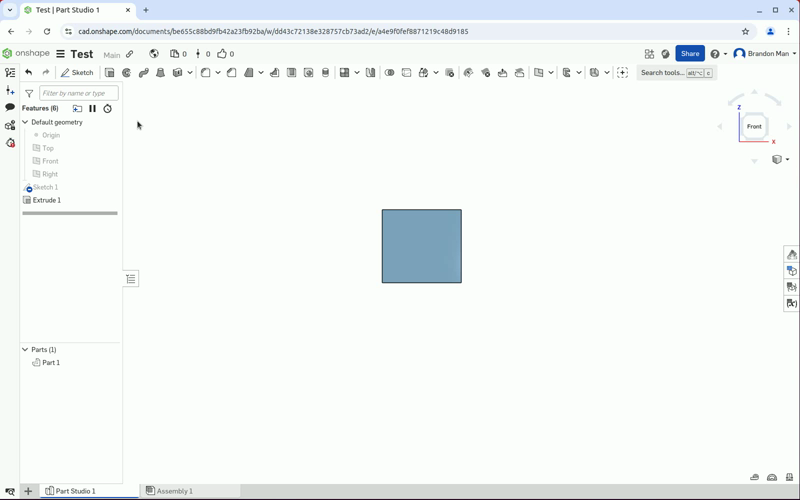
mouse_move(73, 189)
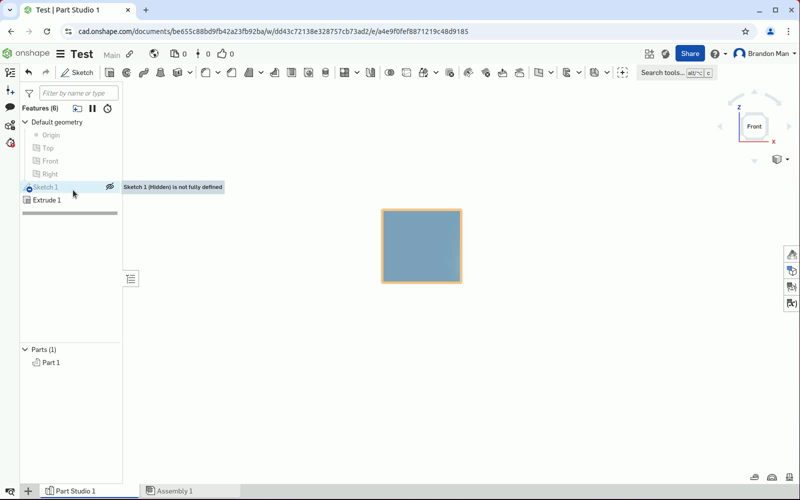
click(73, 189)
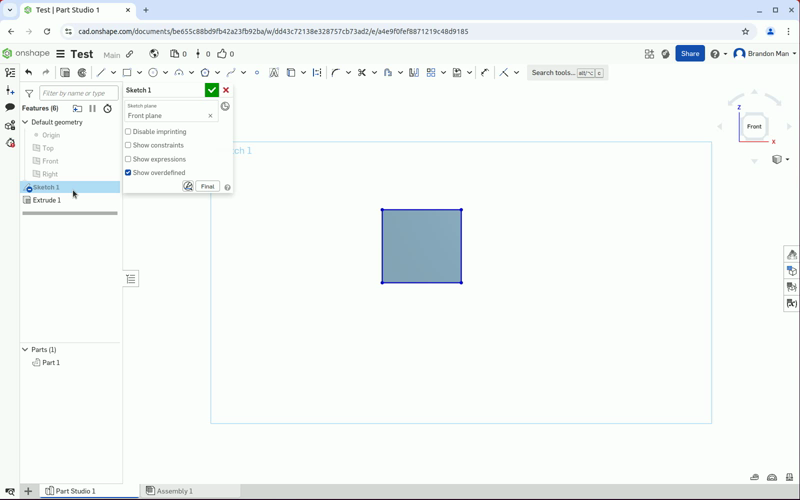
mouse_move(229, 92)
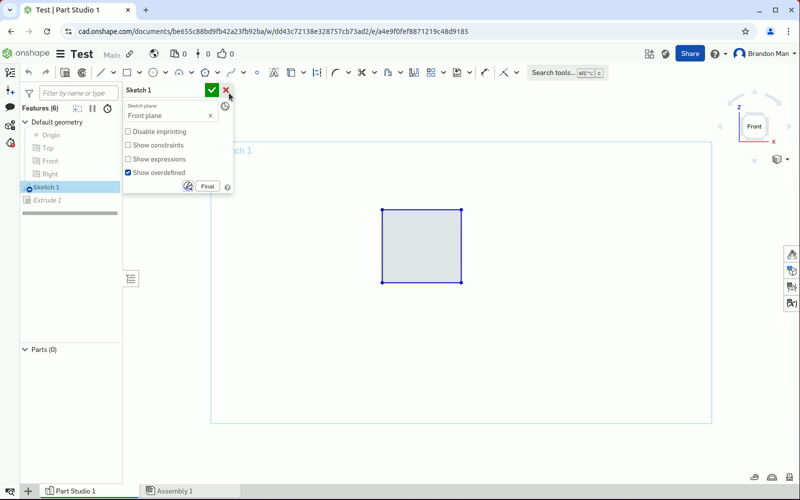
click(229, 92)
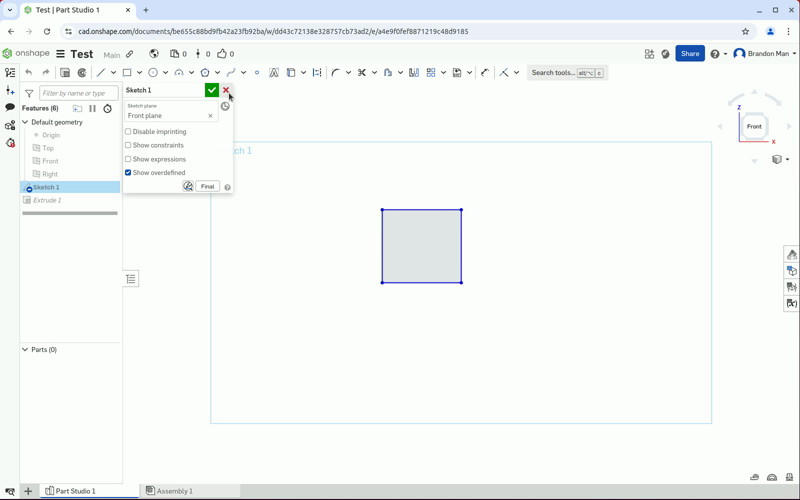
key(shift+s)
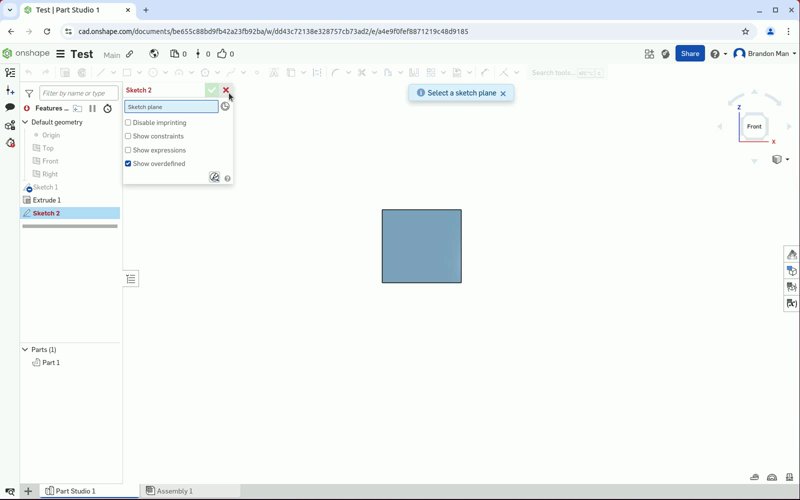
mouse_move(73, 163)
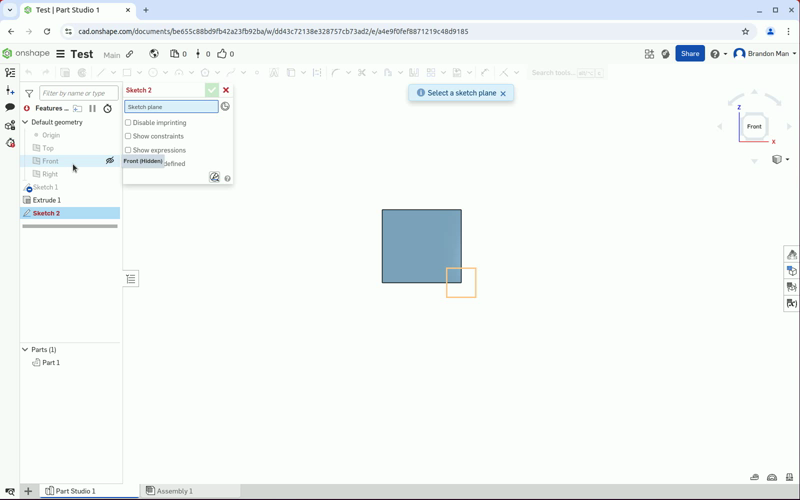
click(73, 163)
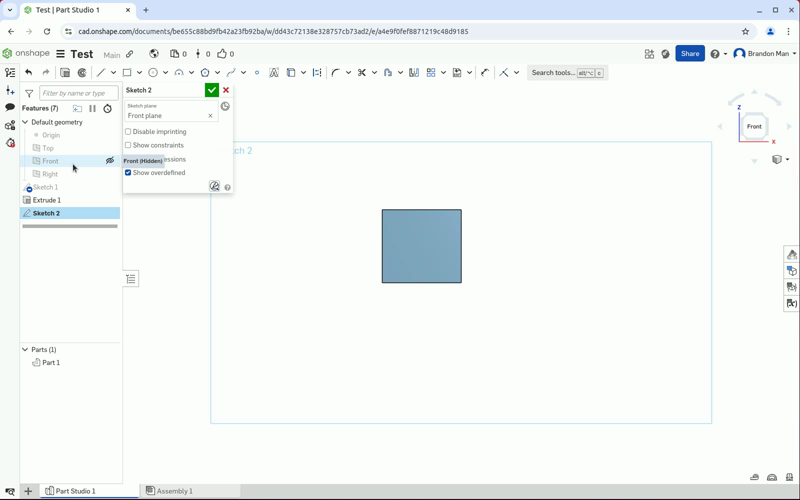
mouse_move(73, 352)
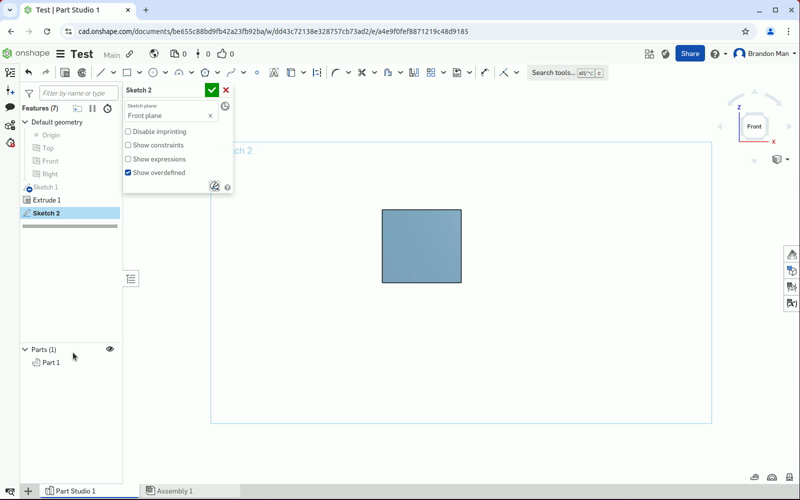
key(y)
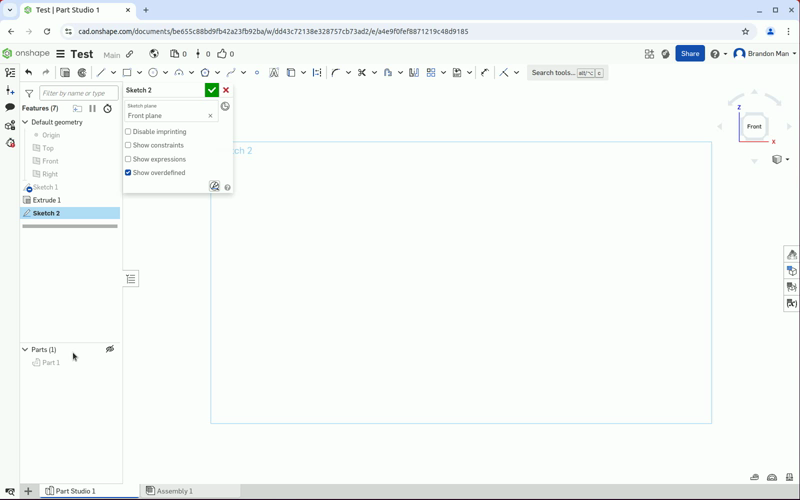
key(l)
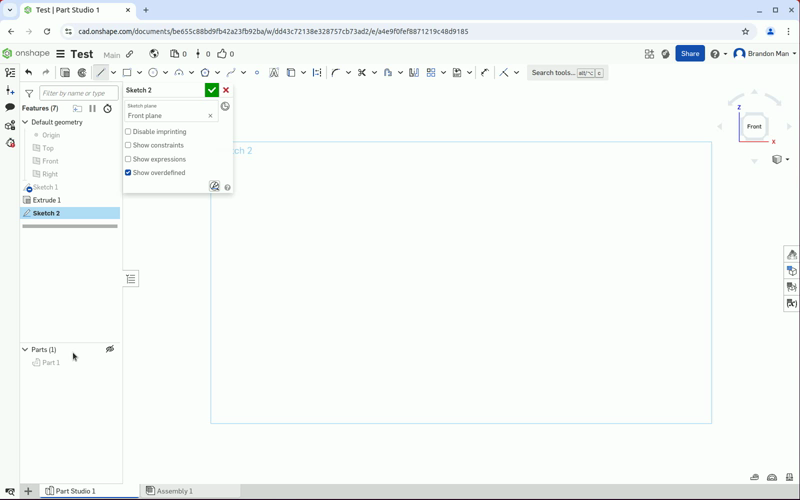
key_down(shift)
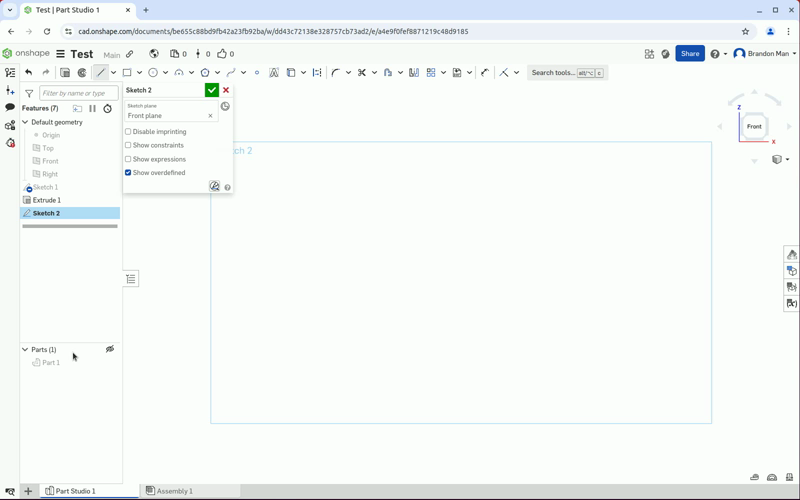
mouse_move(399, 264)
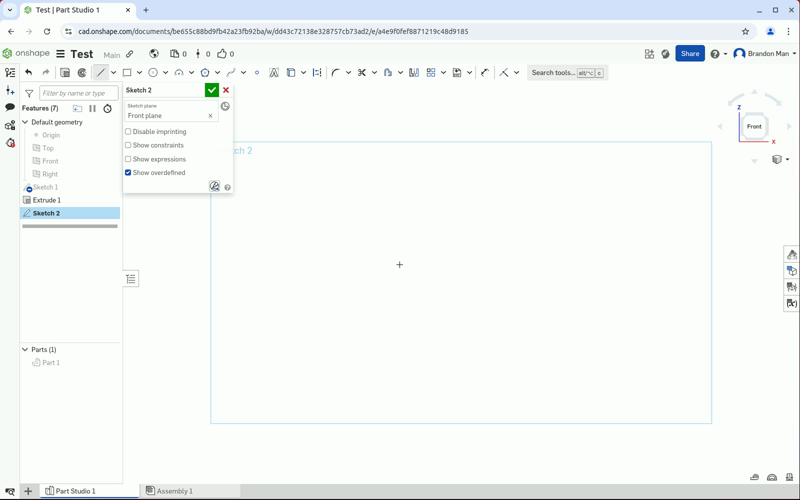
click(399, 264)
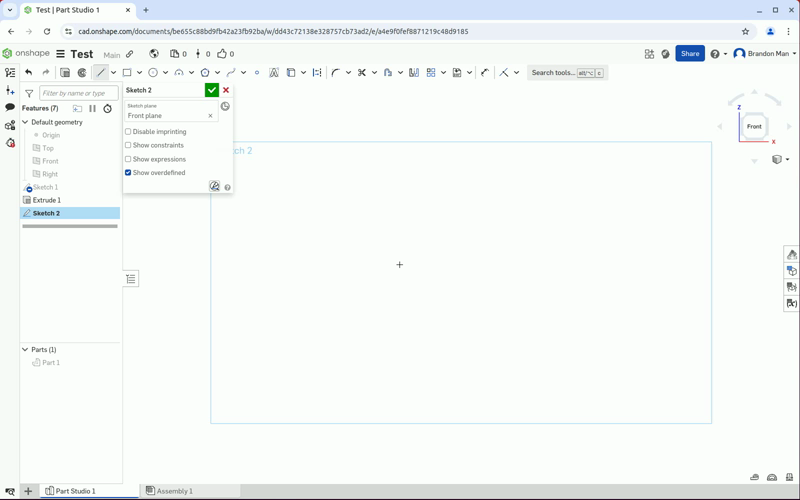
key_up(shift)
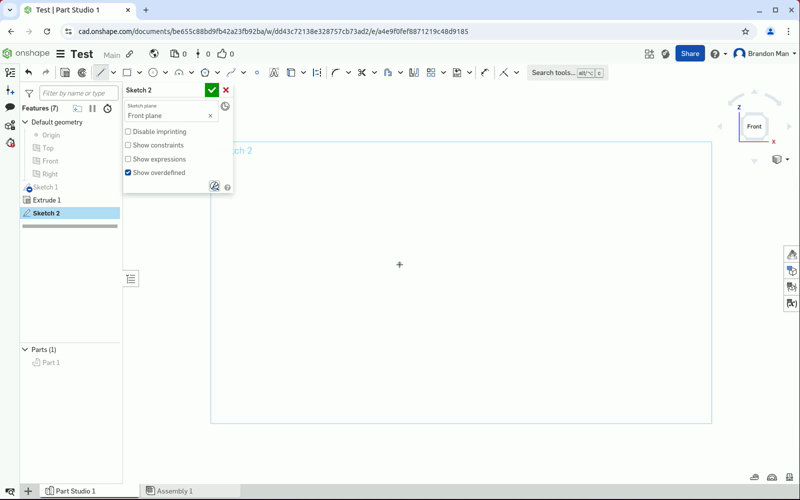
key_down(shift)
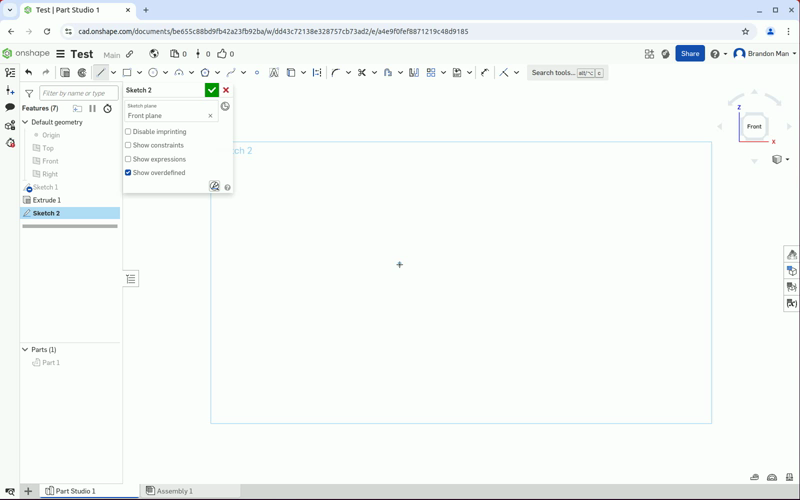
mouse_move(429, 264)
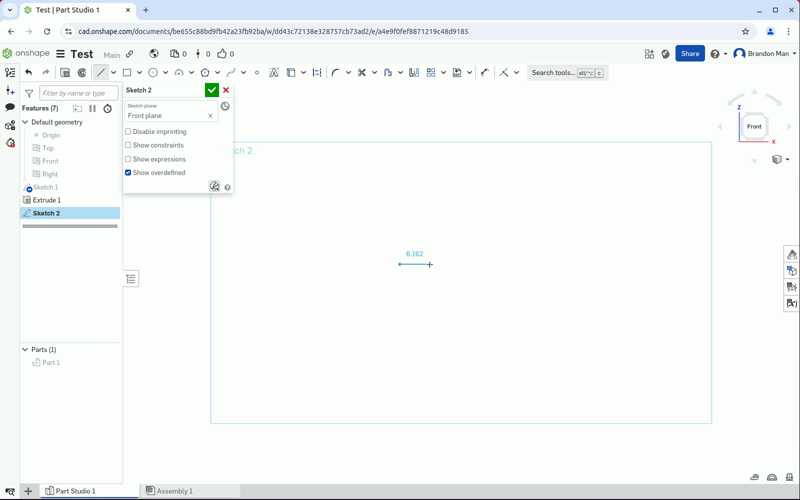
mouse_move(442, 264)
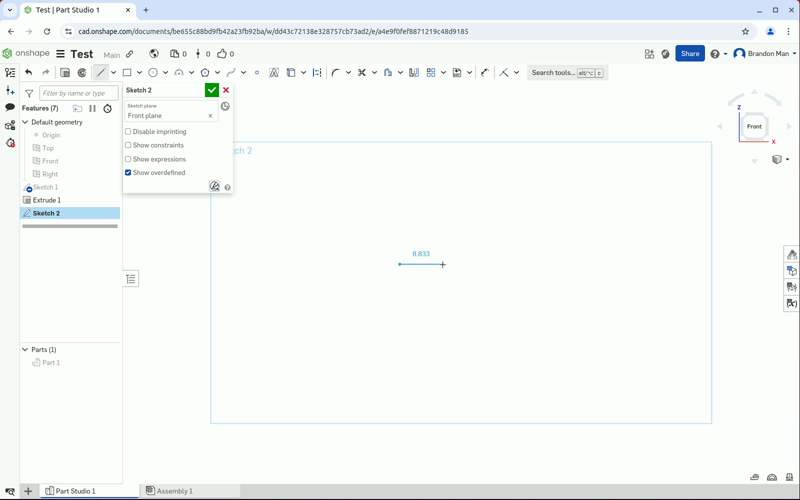
click(442, 264)
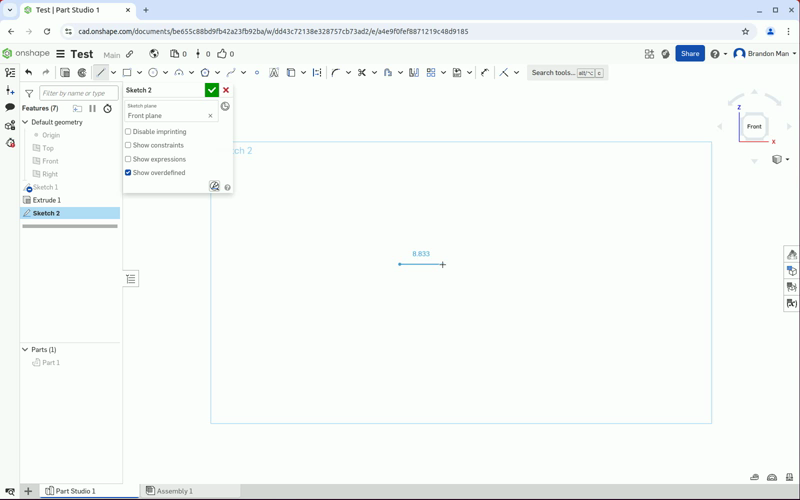
key_up(shift)
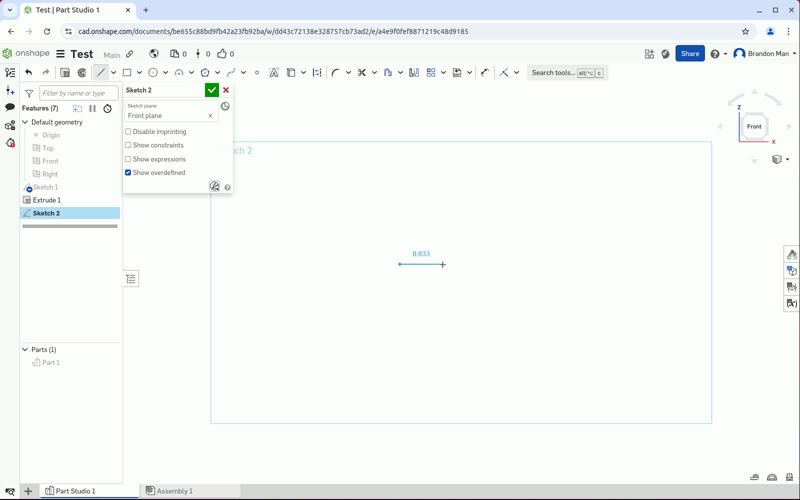
key_down(shift)
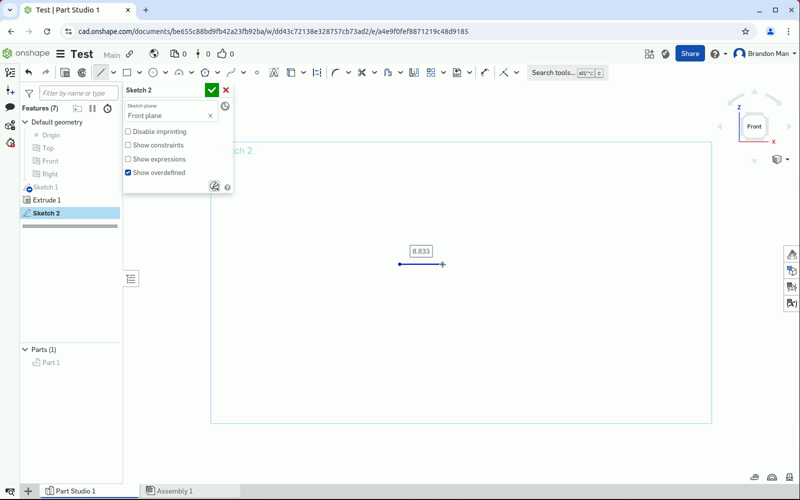
mouse_move(472, 264)
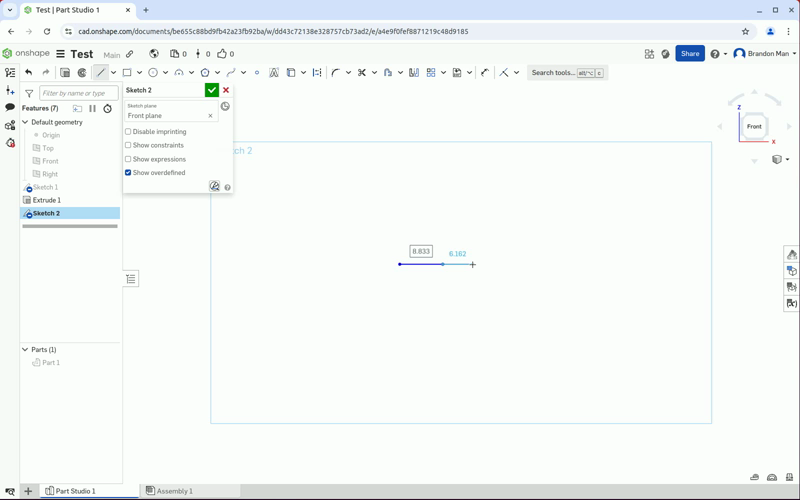
mouse_move(442, 228)
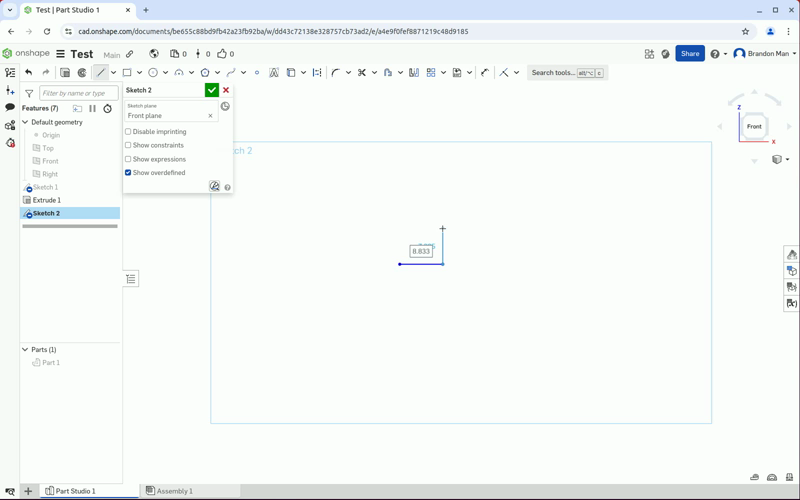
click(442, 228)
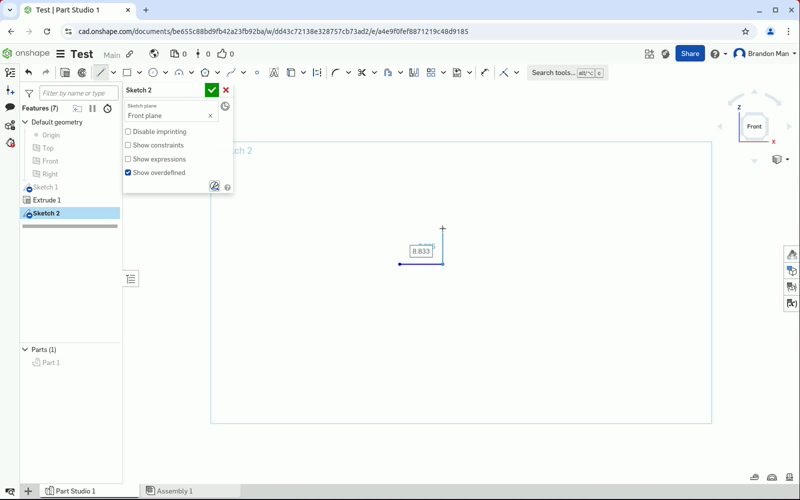
key_up(shift)
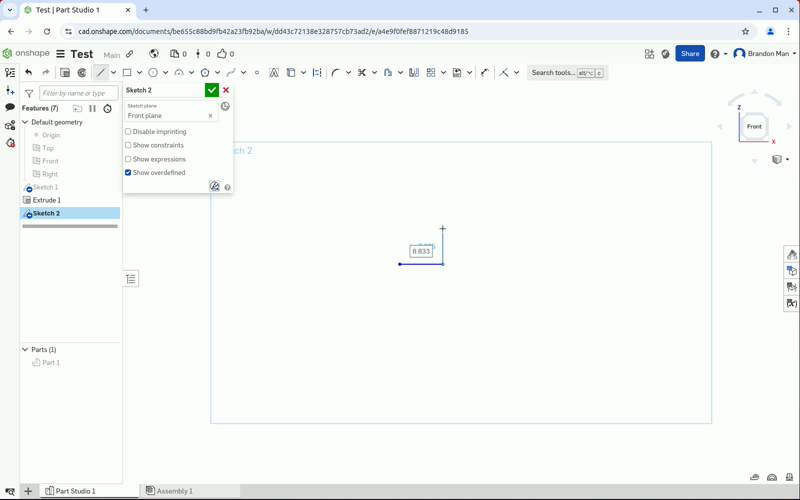
key_down(shift)
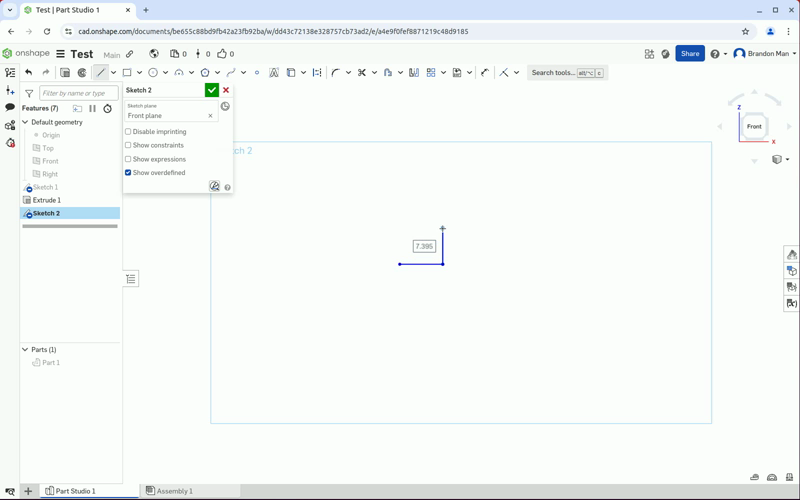
mouse_move(472, 228)
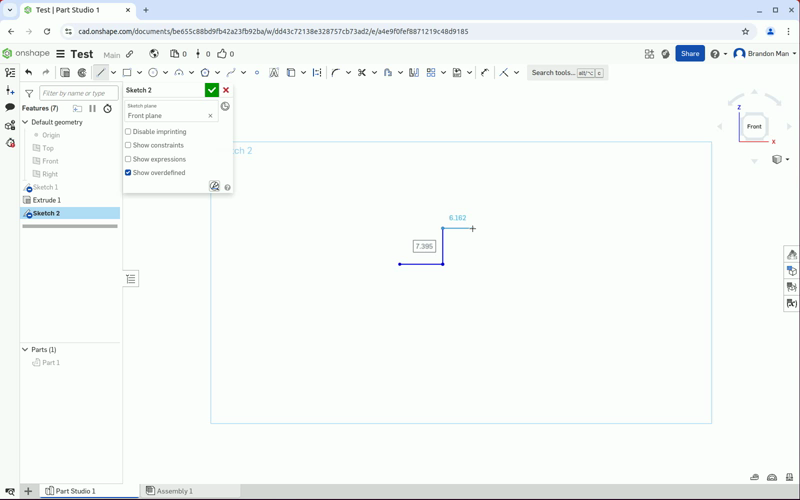
mouse_move(399, 228)
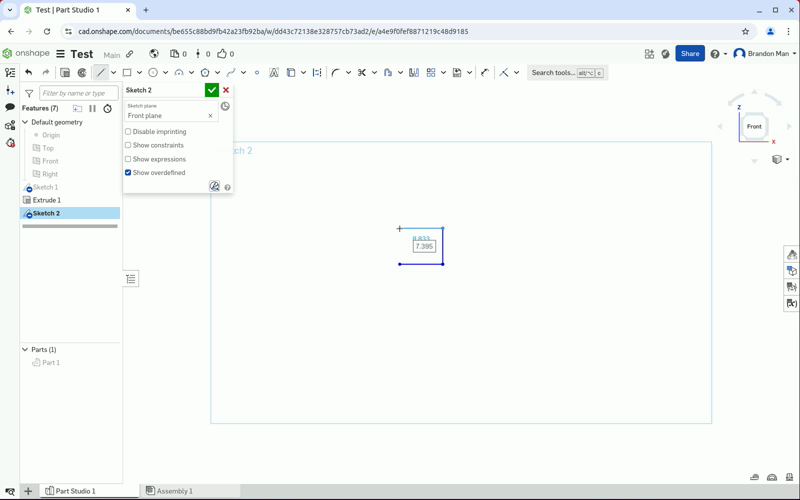
click(399, 228)
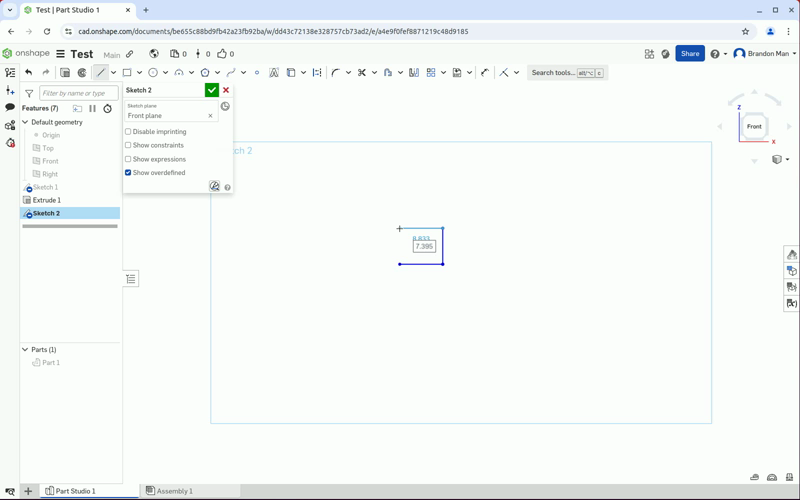
key_up(shift)
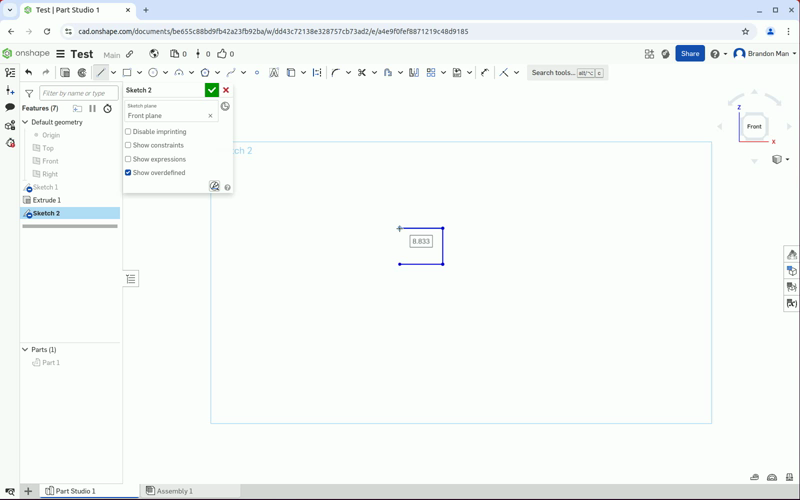
mouse_move(429, 228)
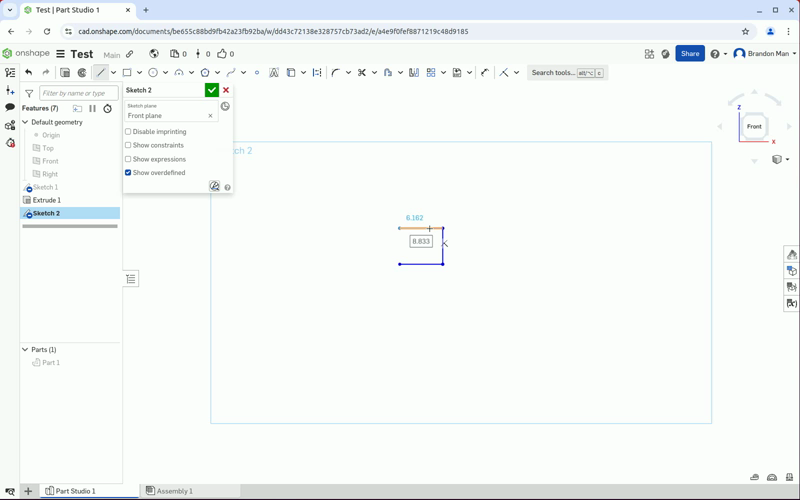
key_down(shift)
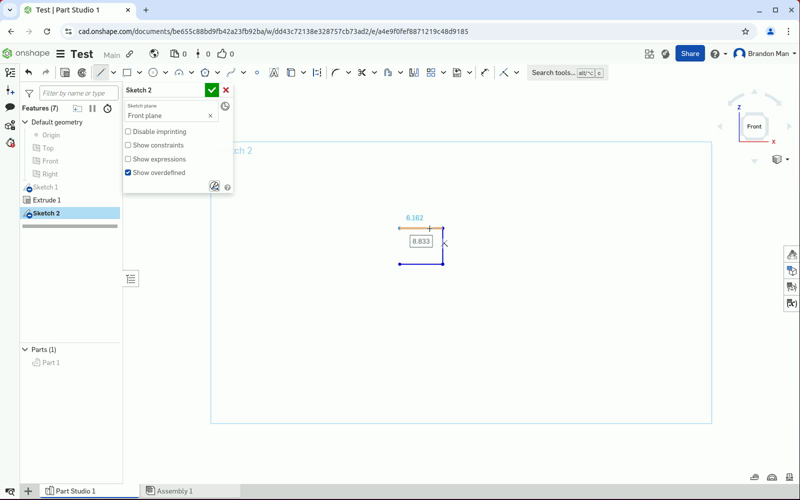
mouse_move(399, 264)
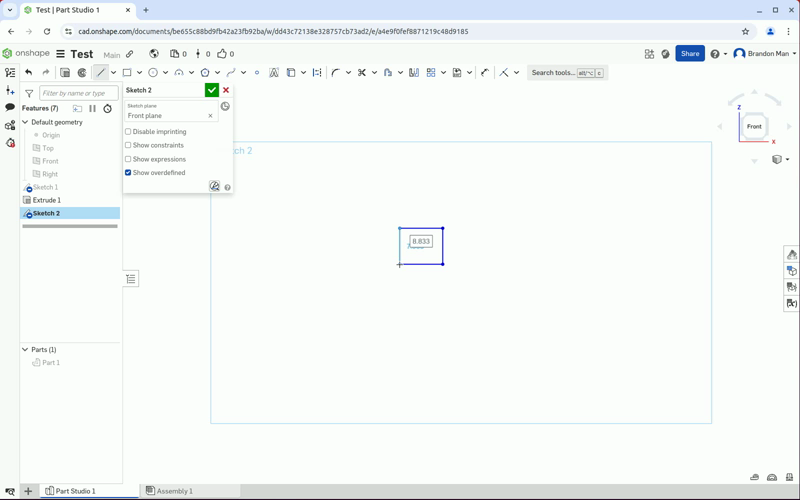
key_up(shift)
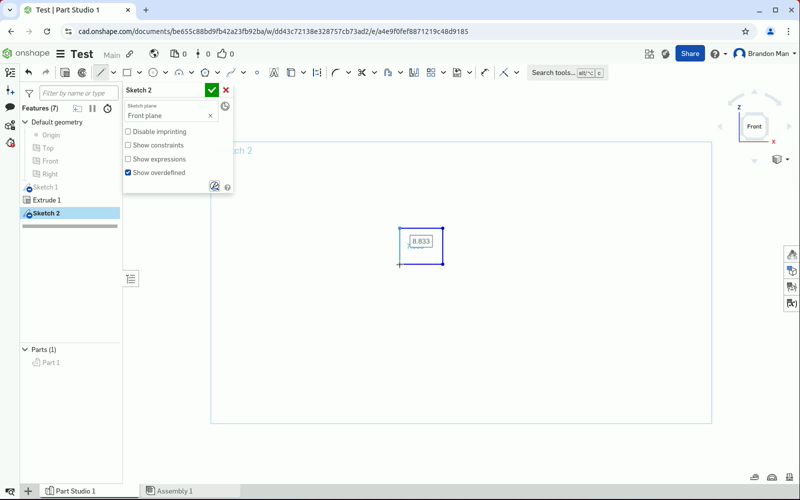
click(399, 264)
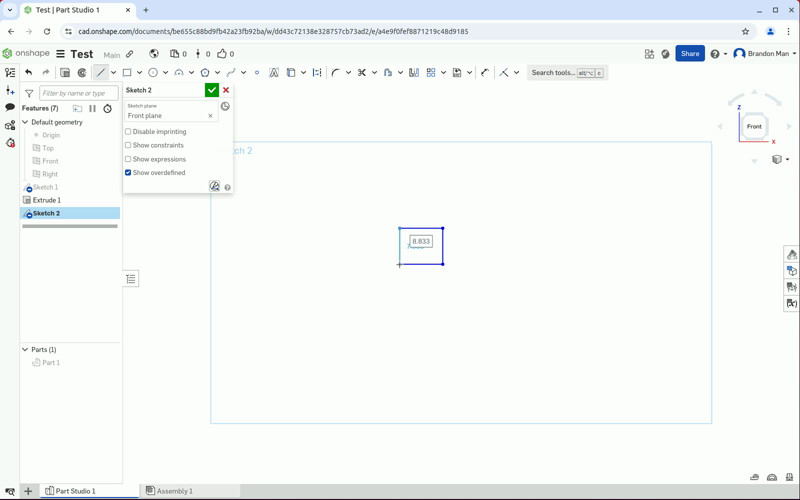
key(esc)
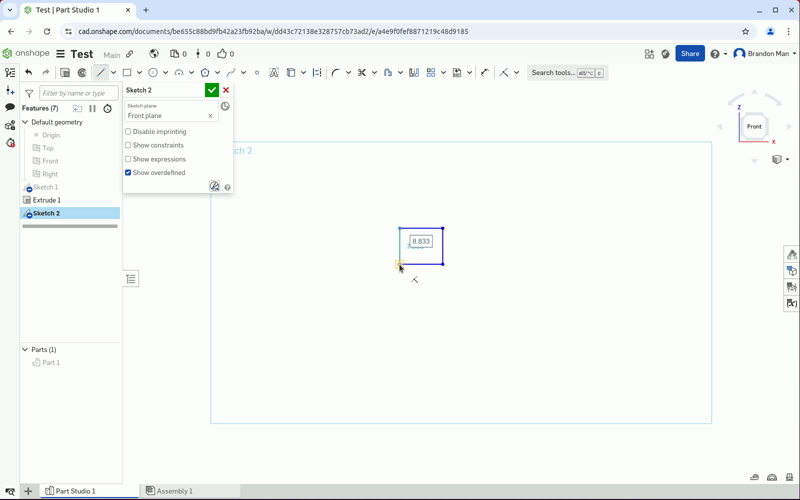
mouse_move(412, 262)
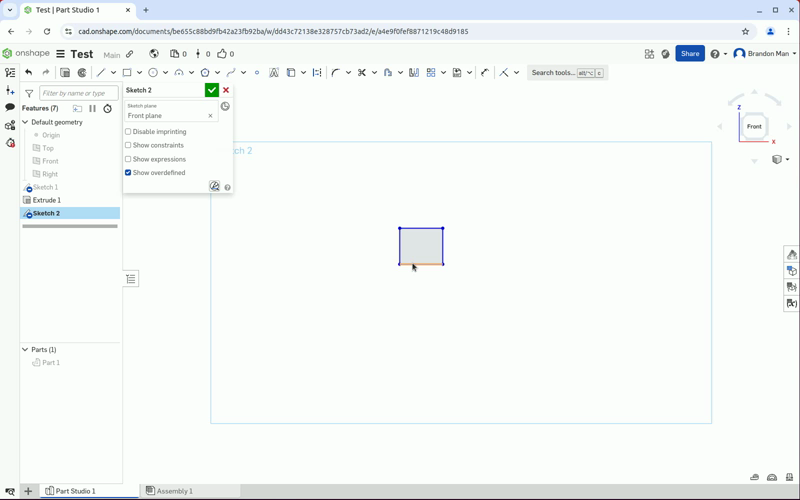
scroll(6)
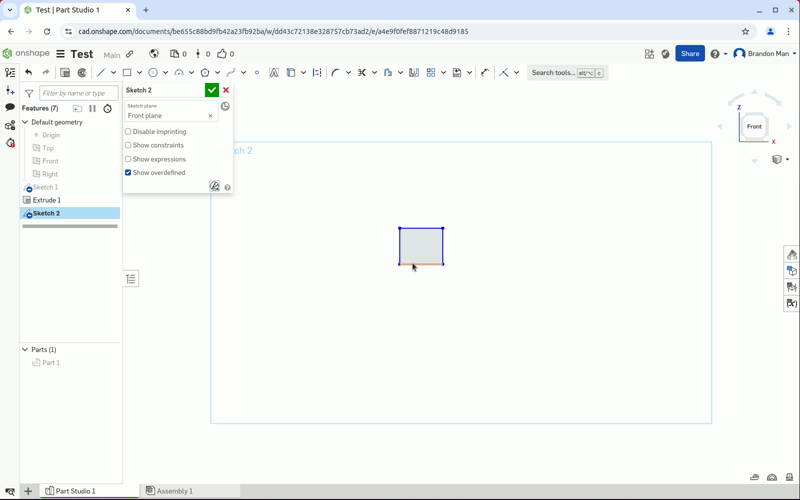
scroll(6)
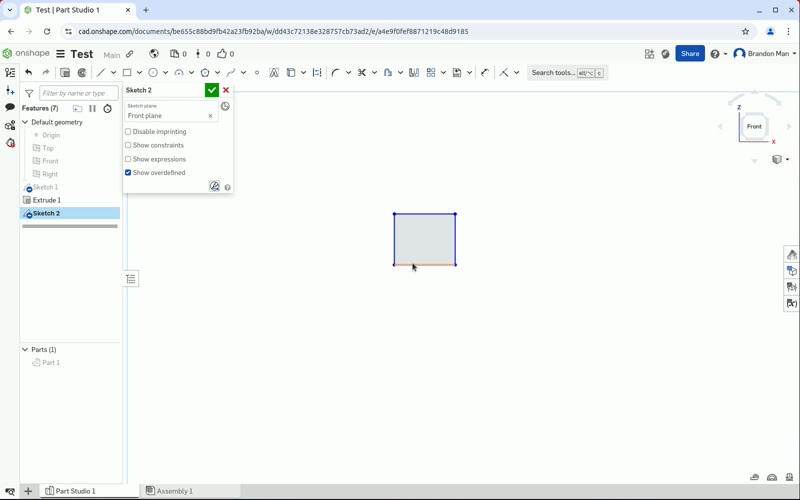
scroll(6)
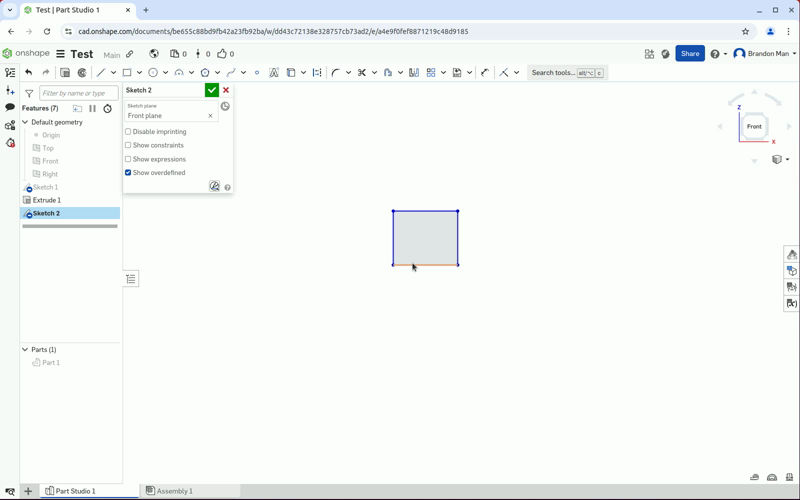
scroll(6)
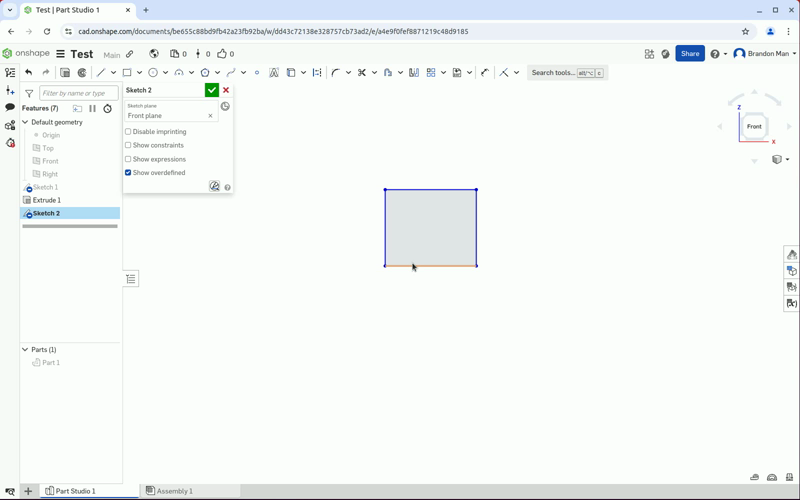
scroll(6)
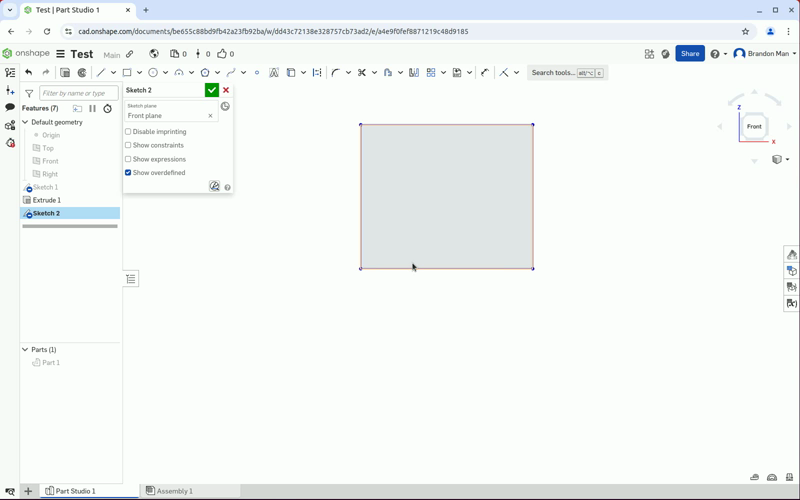
scroll(6)
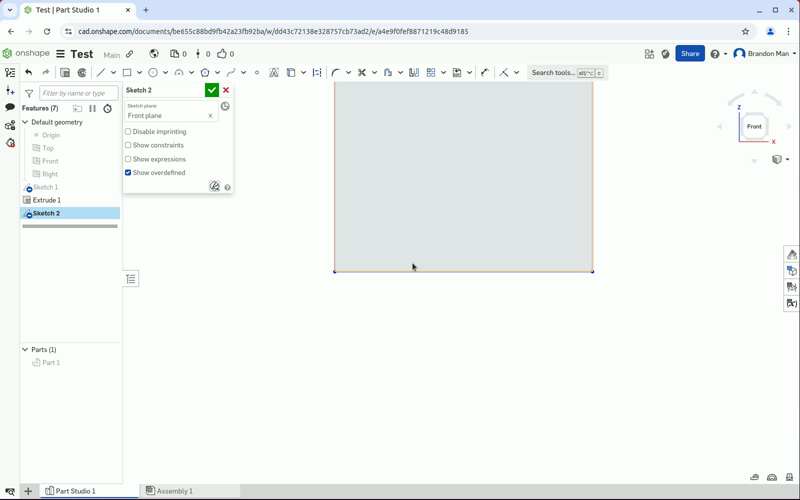
scroll(6)
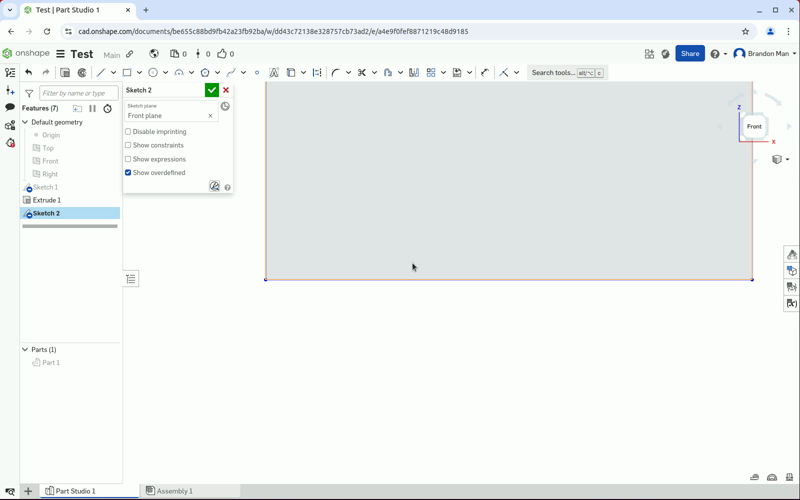
click(412, 262)
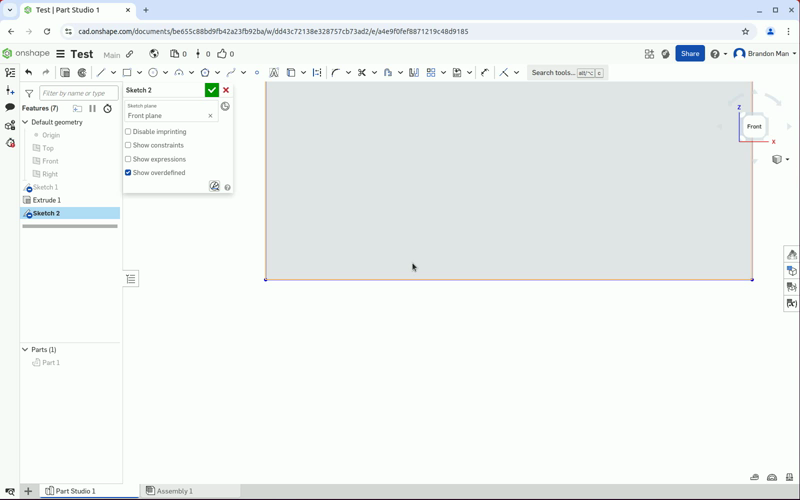
scroll(-6)
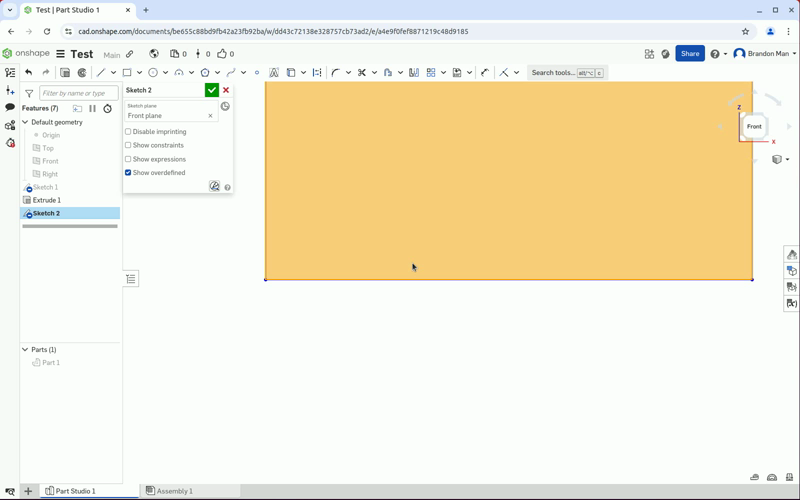
scroll(-6)
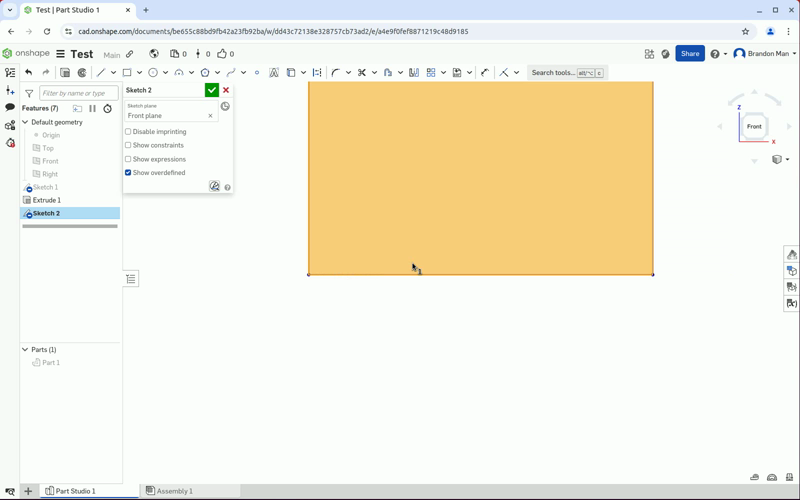
scroll(-6)
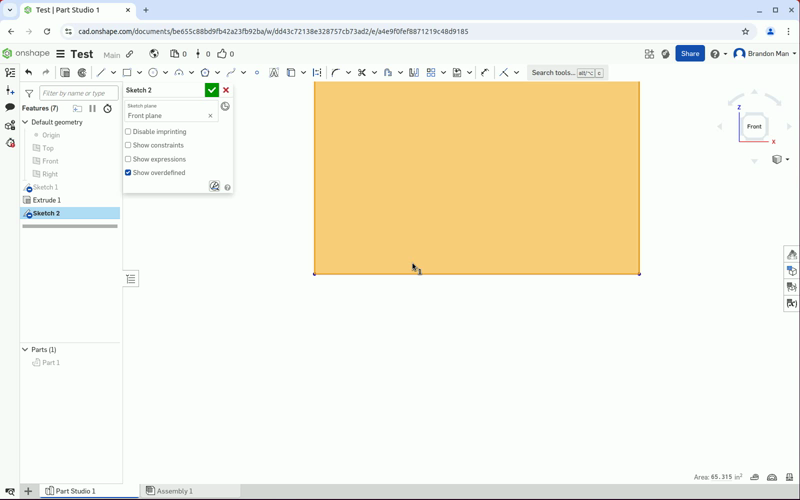
scroll(-6)
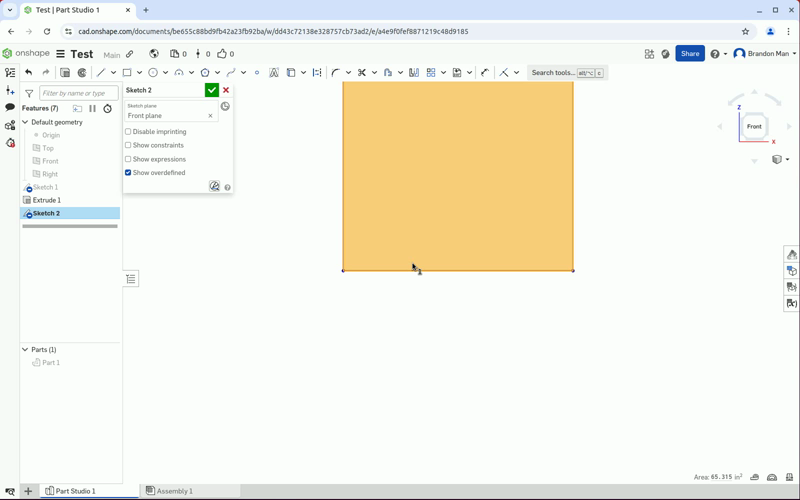
scroll(-6)
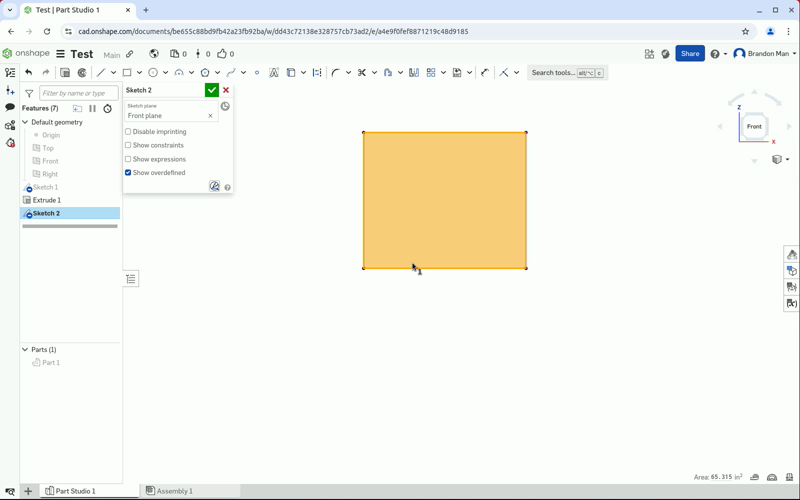
scroll(-6)
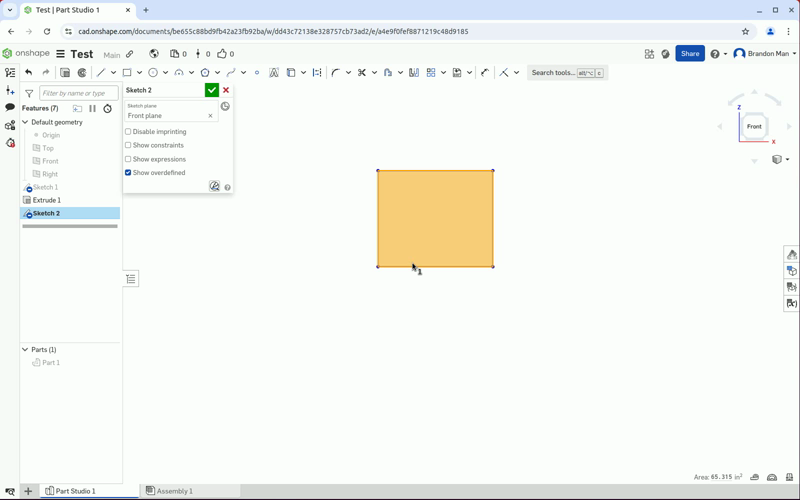
scroll(-6)
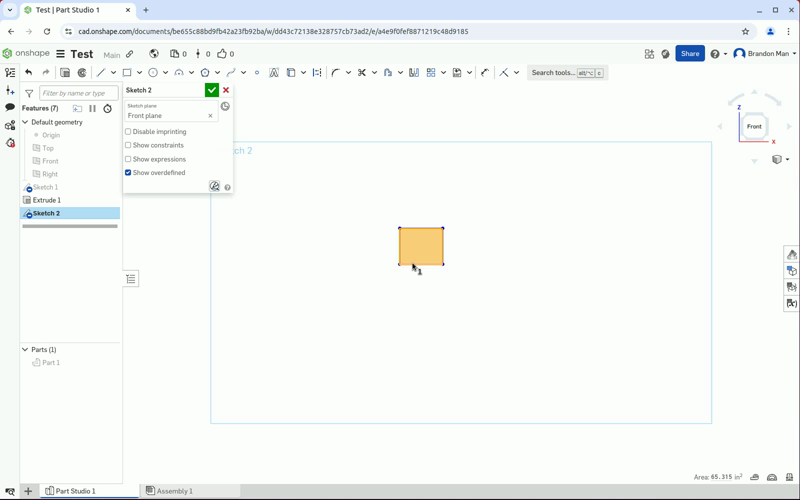
mouse_move(73, 352)
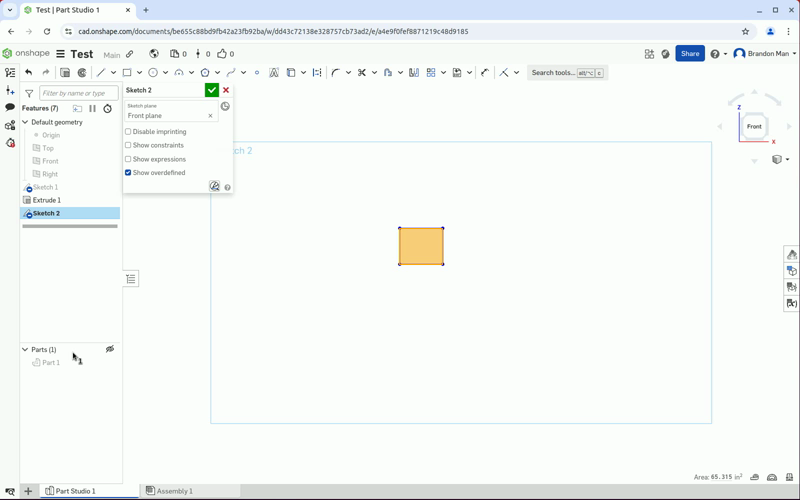
key(shift+y)
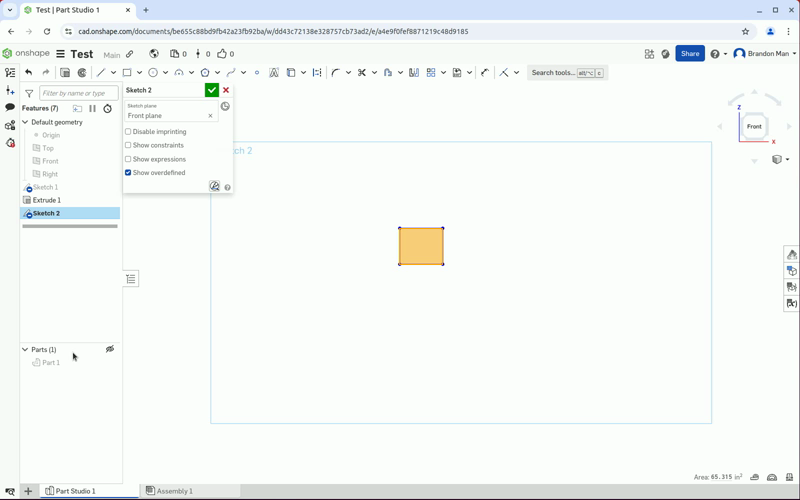
key(shift+e)
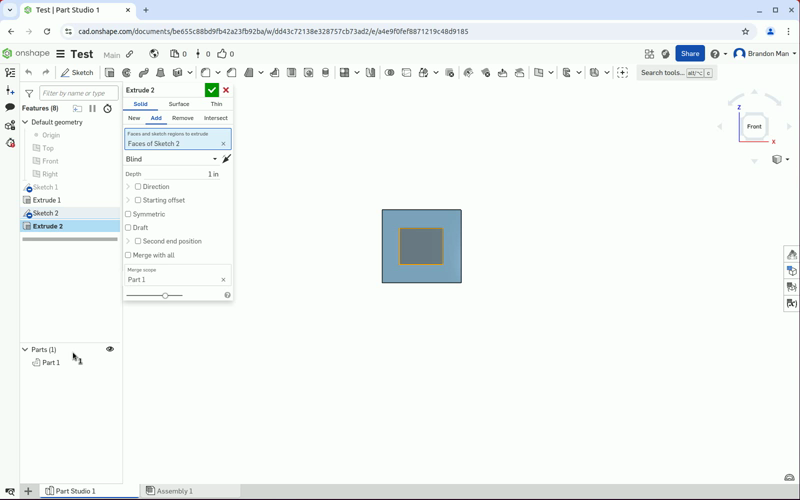
mouse_move(143, 106)
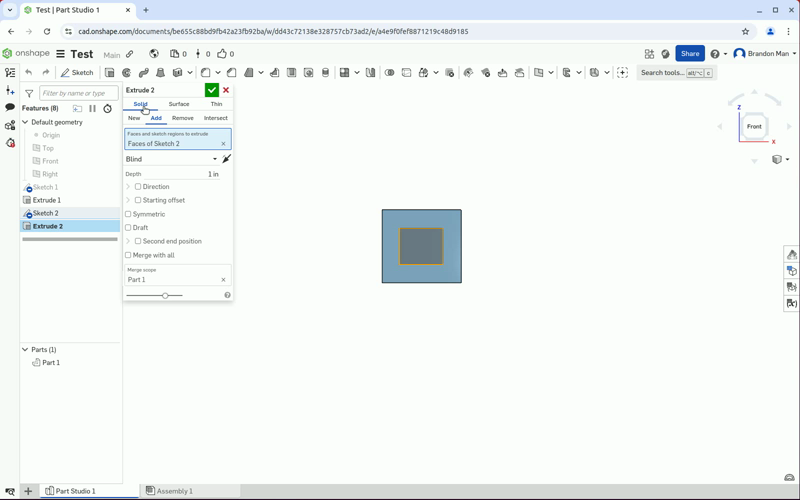
click(143, 106)
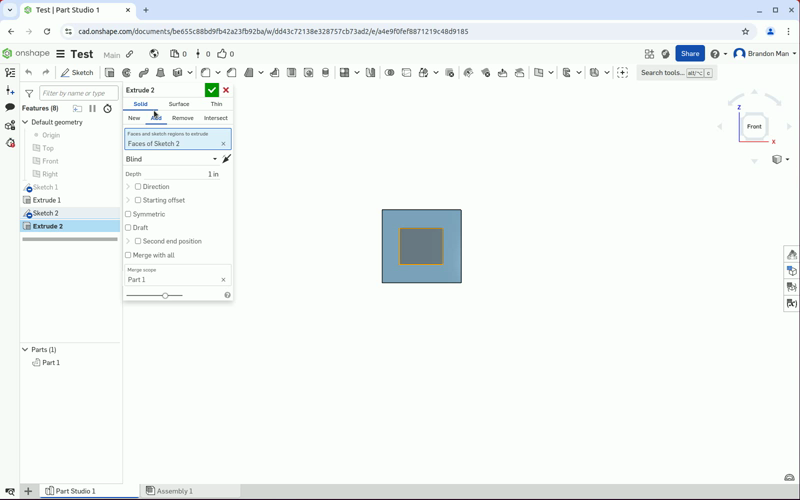
mouse_move(186, 120)
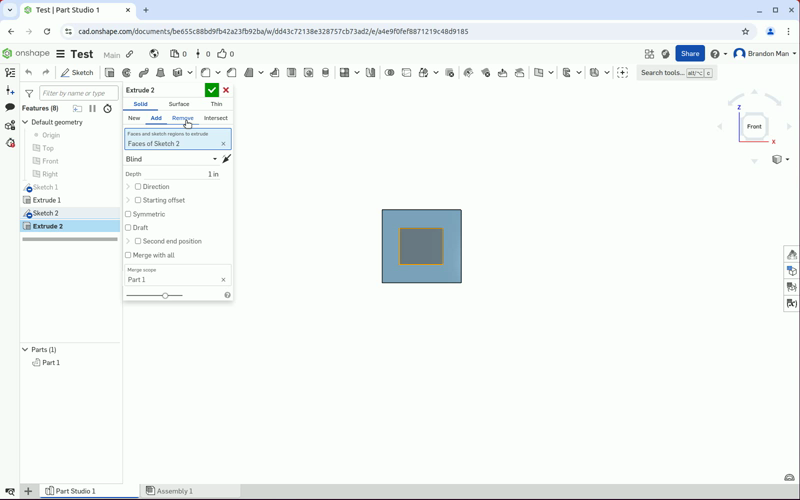
click(186, 120)
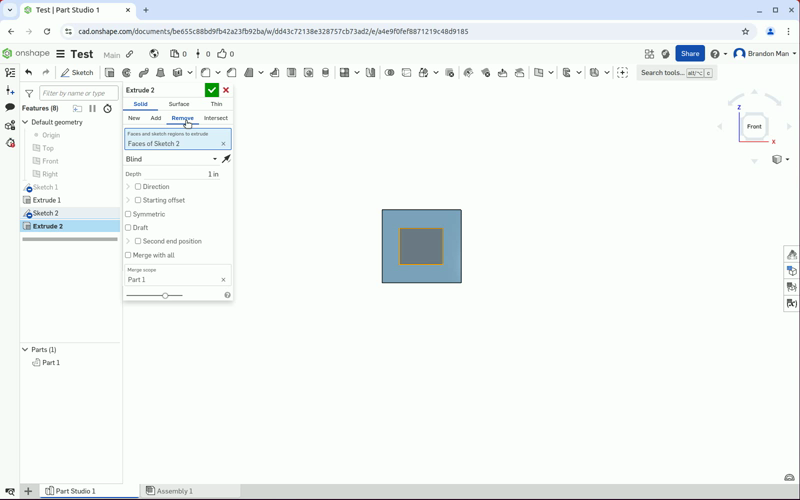
key(tab, 4)
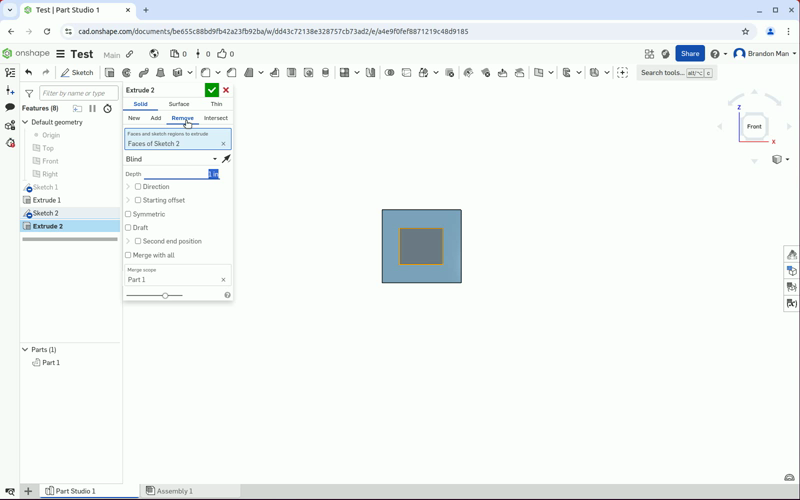
text(11.554)
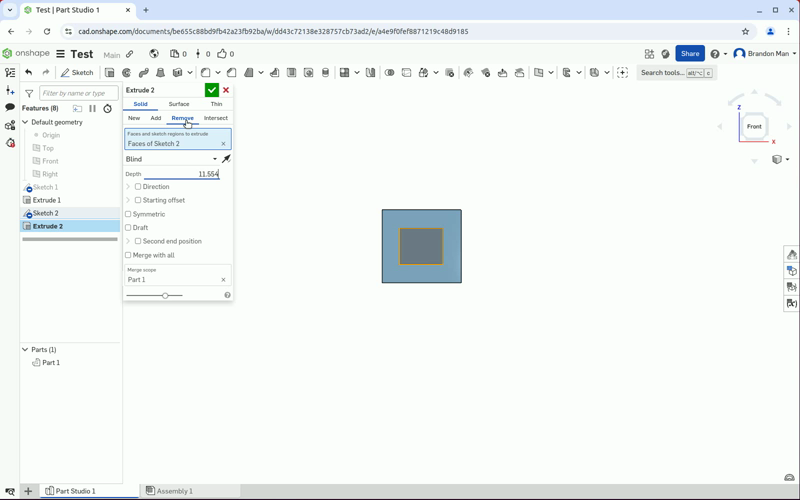
key(tab, 6)
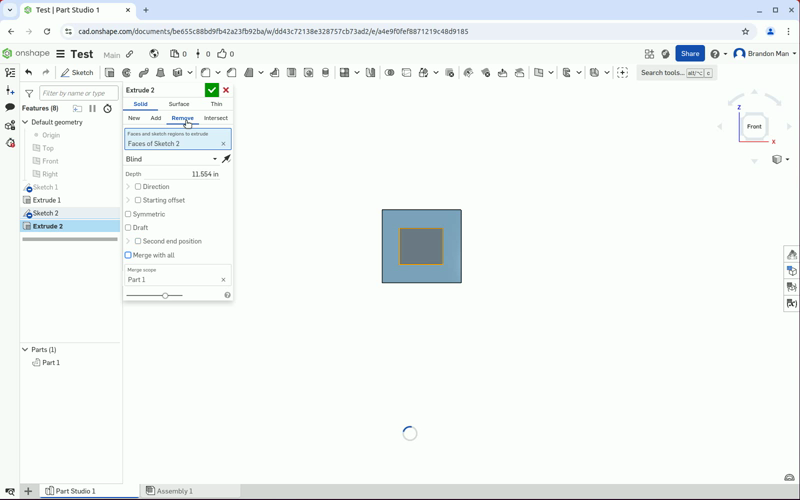
key(space)
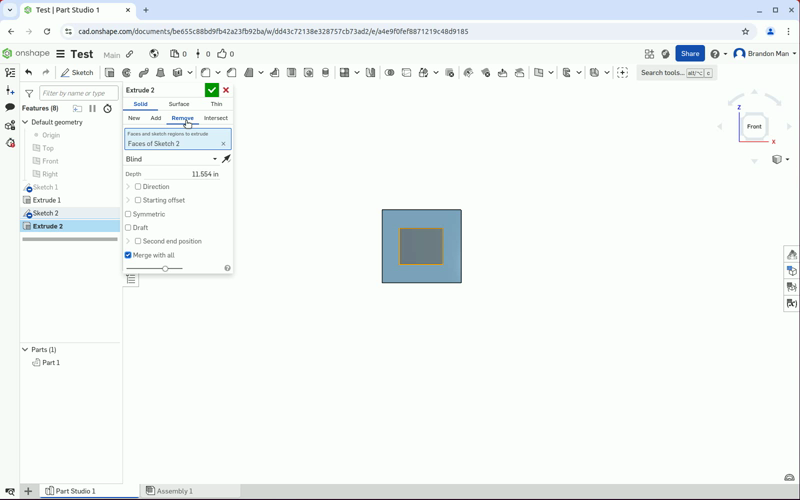
key(enter)
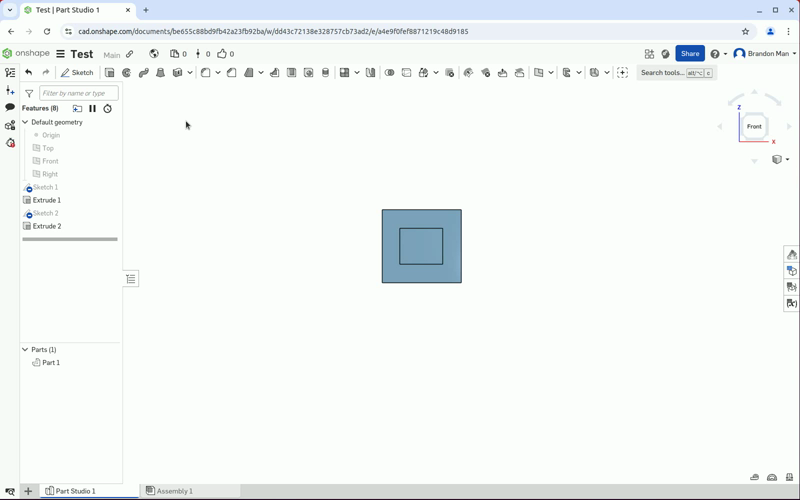
key(shift+h)
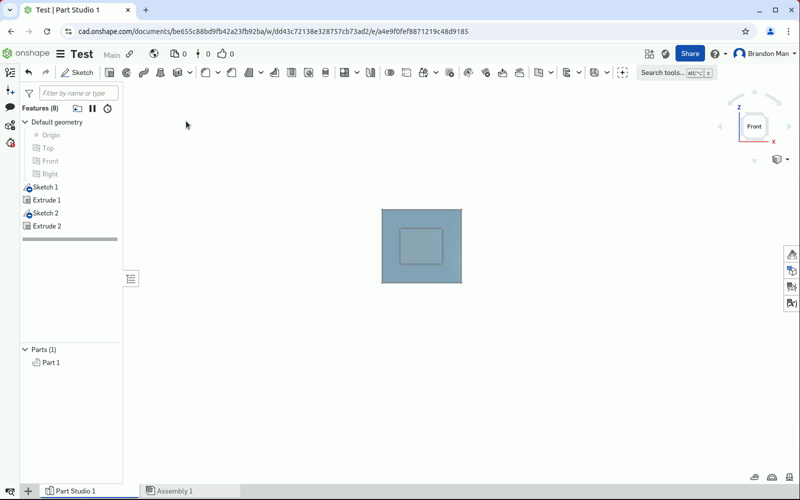
key(shift+h)
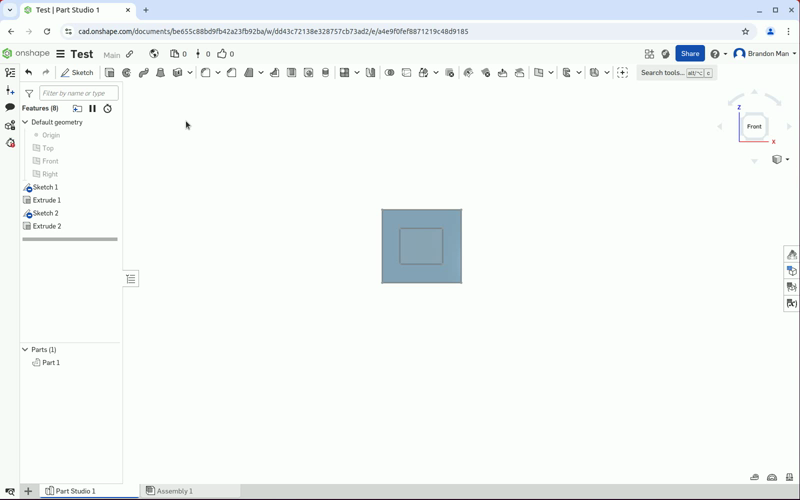
key(shift+7)
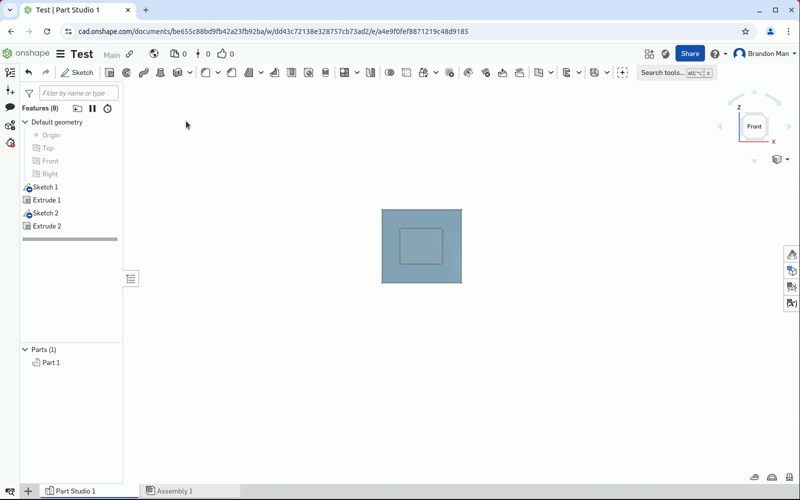
key(left, 2)
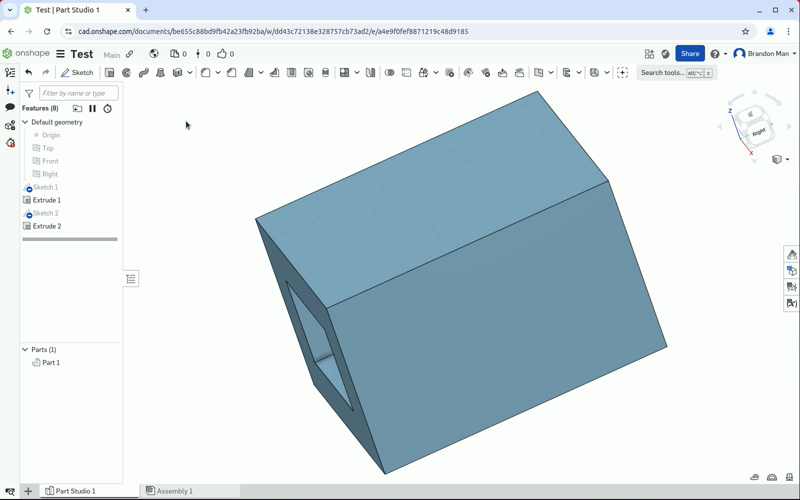
key(down, 2)
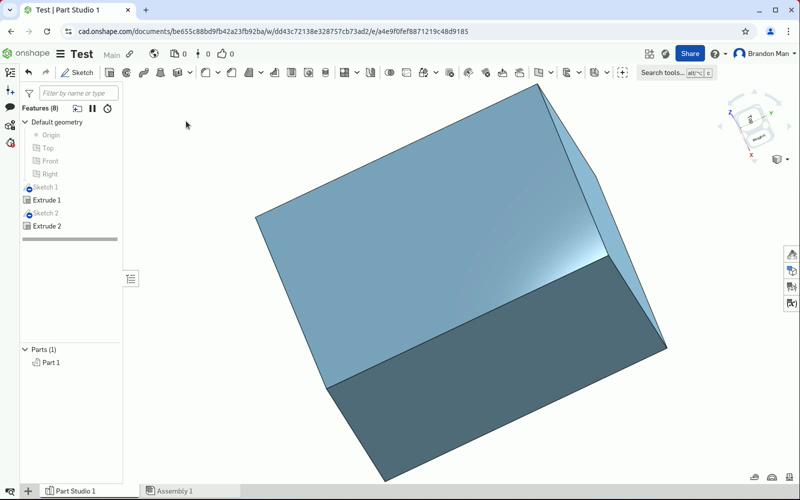
key(up, 2)
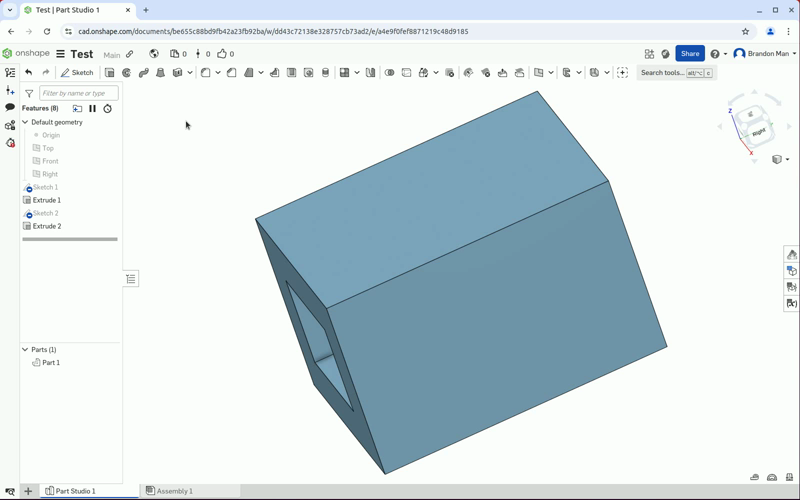
key(right, 2)
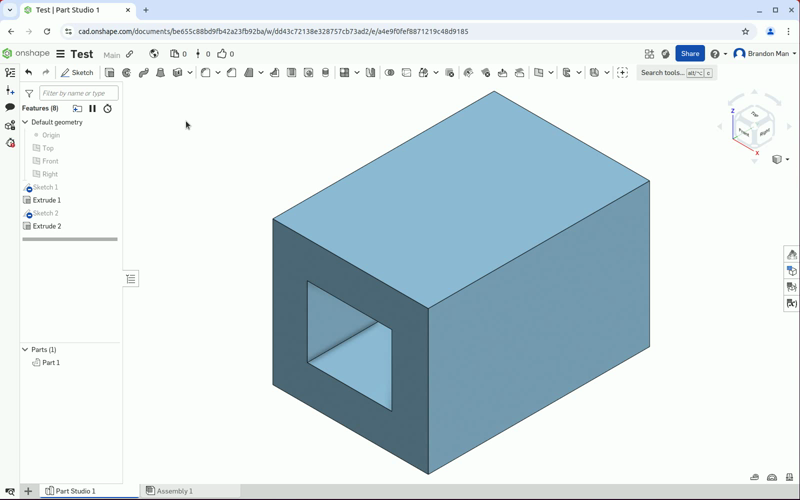
mouse_move(73, 189)
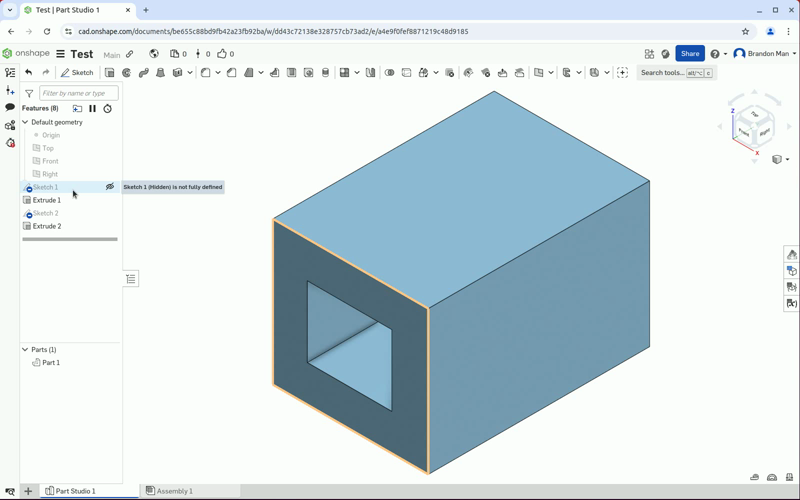
click(73, 189)